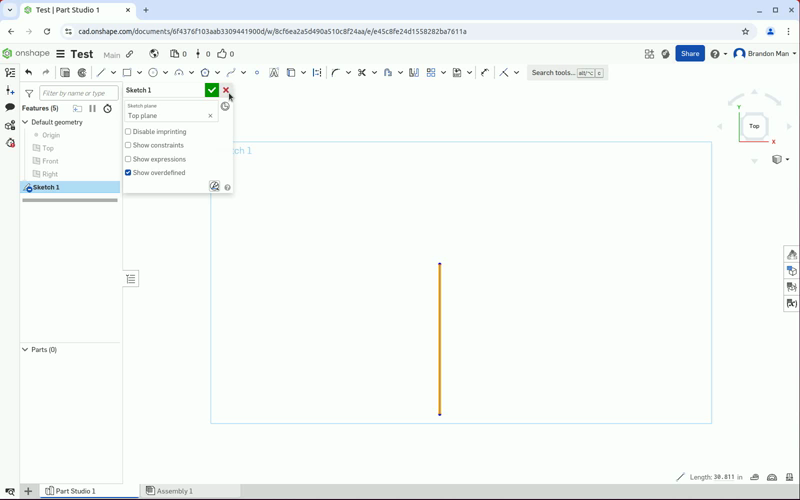
key(shift+h)
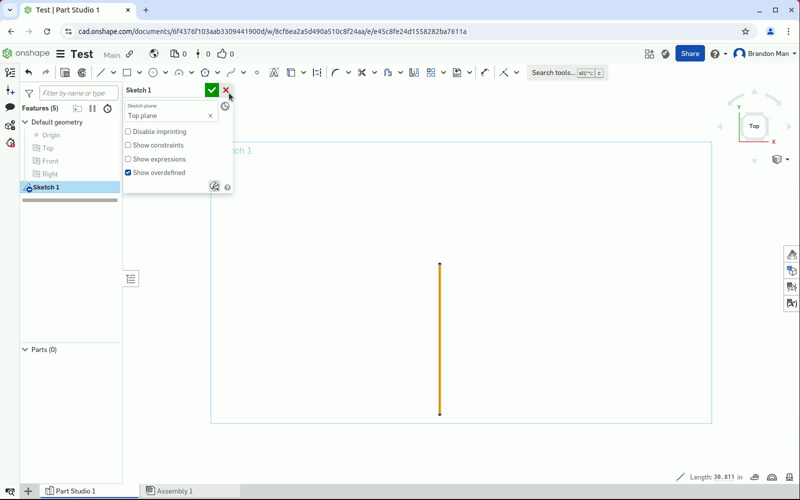
key(shift+s)
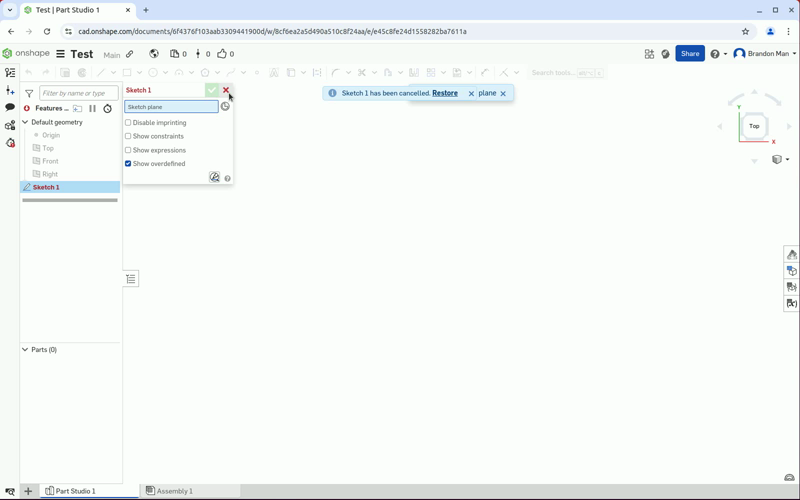
mouse_move(73, 150)
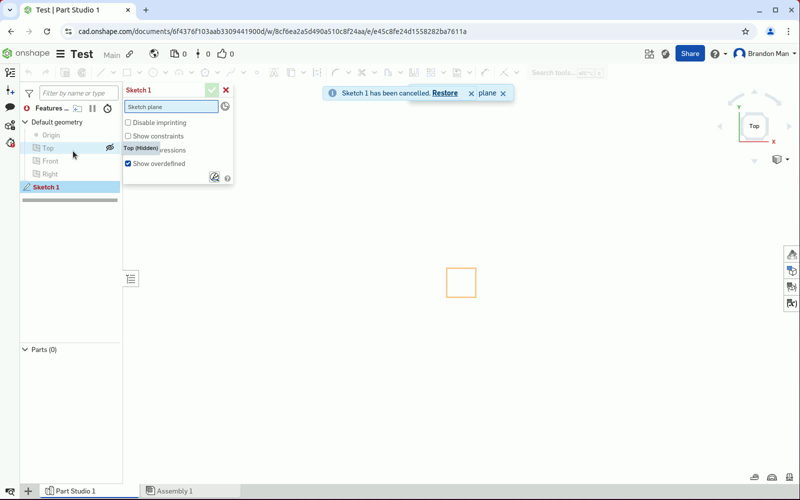
click(73, 150)
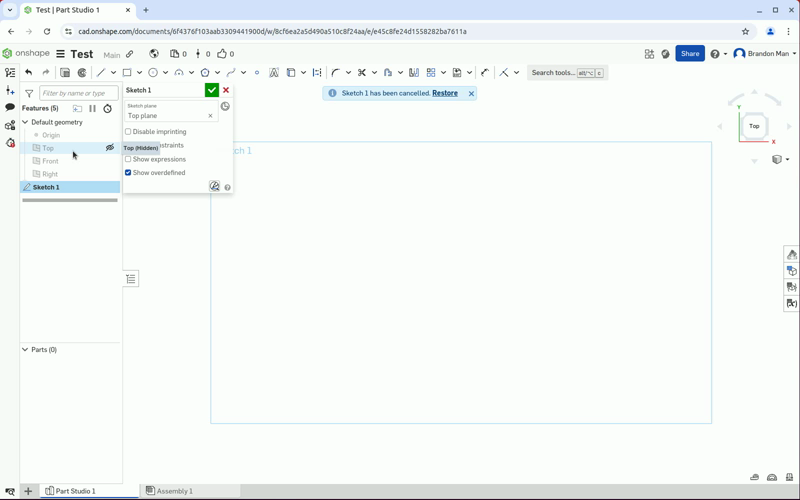
mouse_move(73, 352)
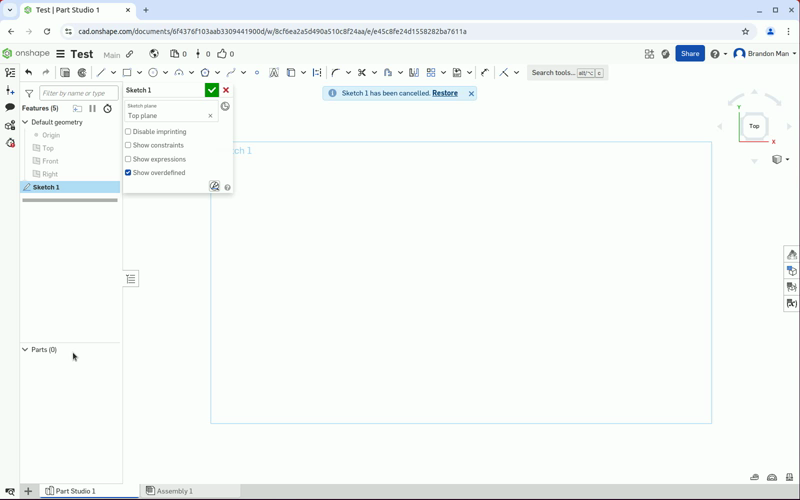
key(y)
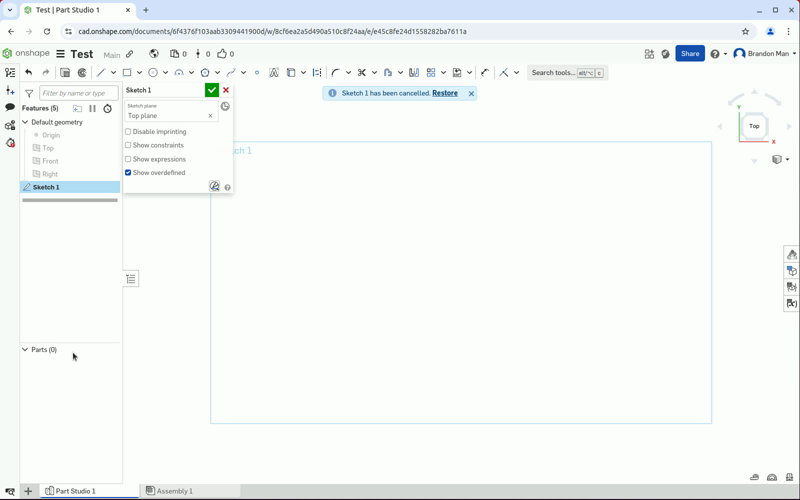
key(c)
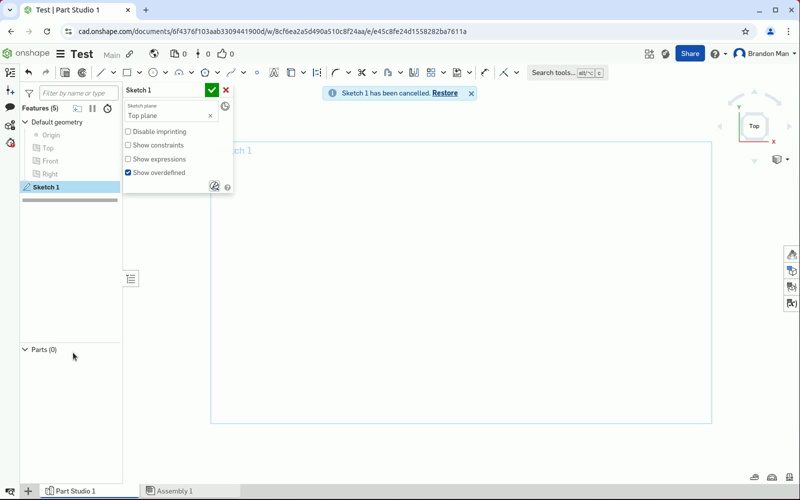
key_down(shift)
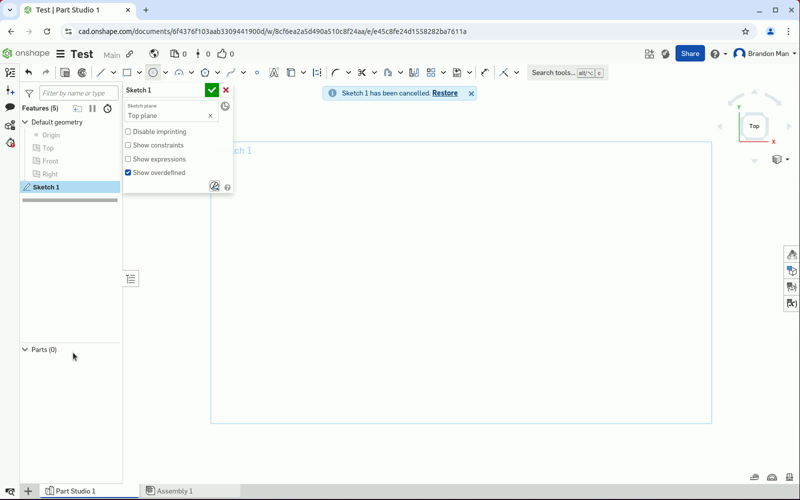
mouse_move(392, 282)
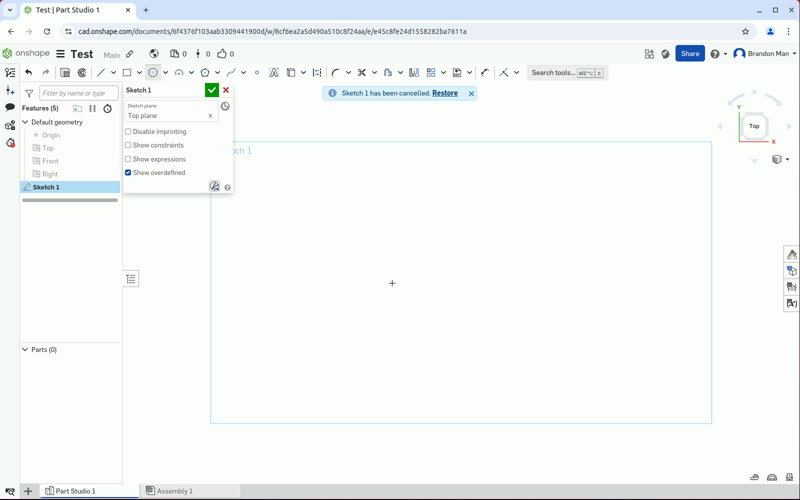
click(392, 282)
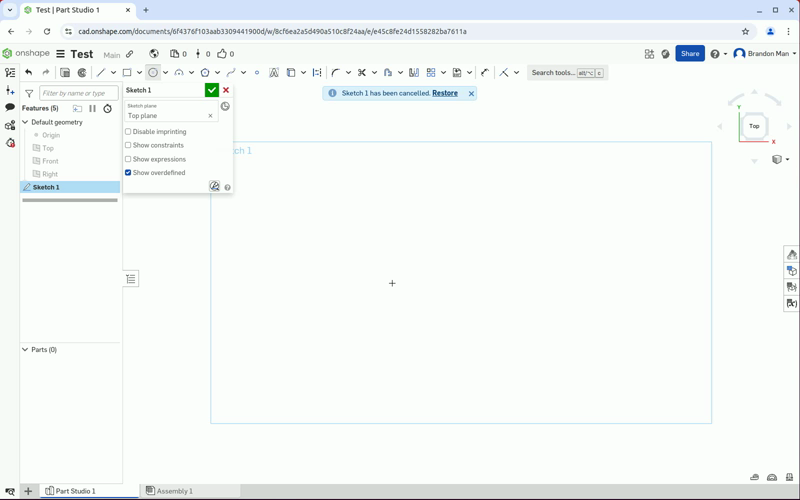
key_up(shift)
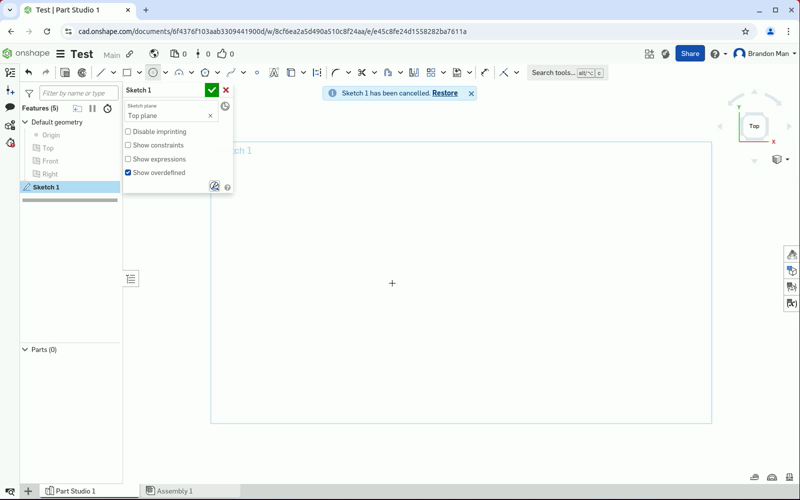
mouse_move(435, 282)
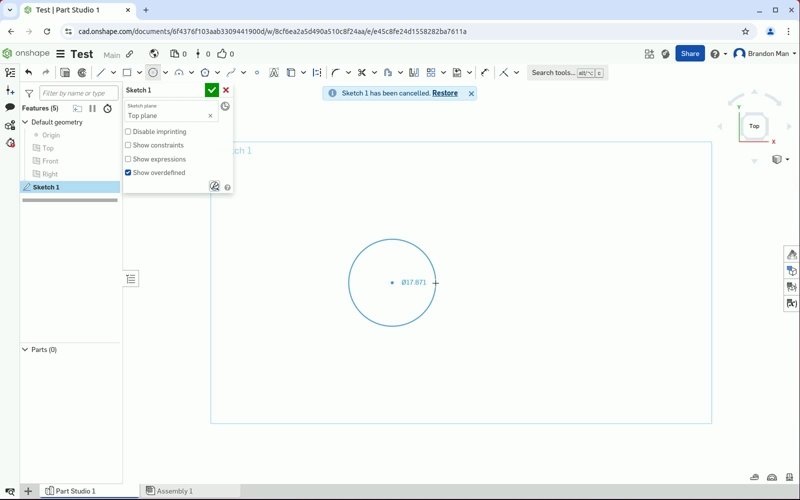
click(435, 282)
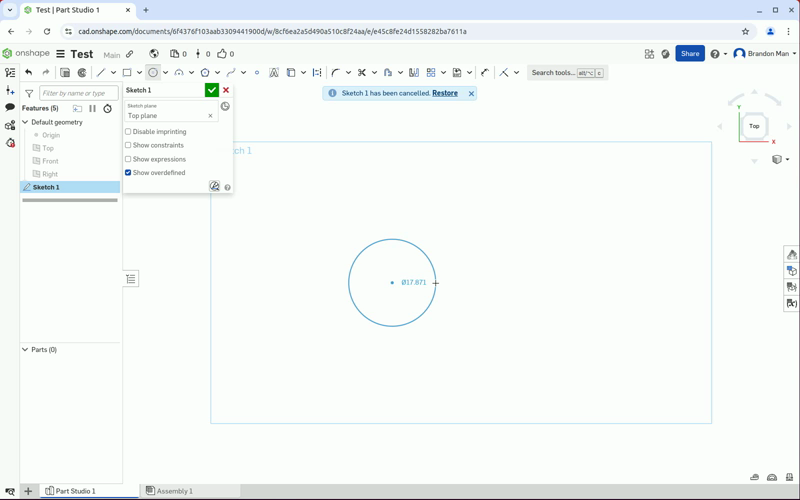
key(esc)
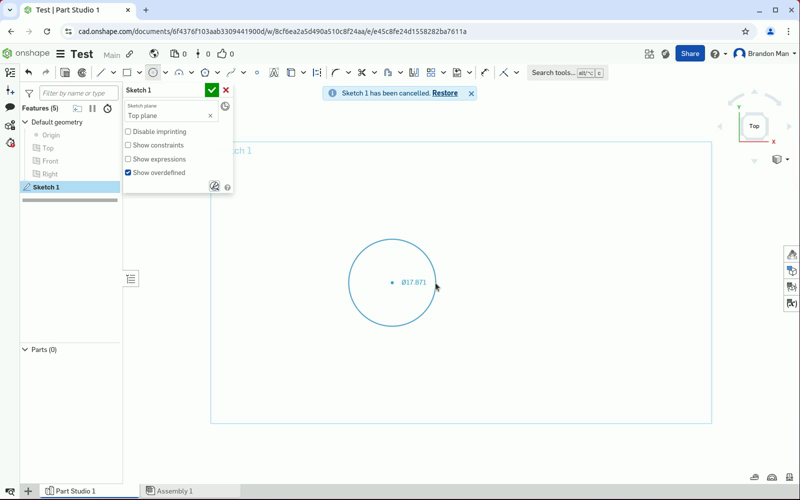
key(c)
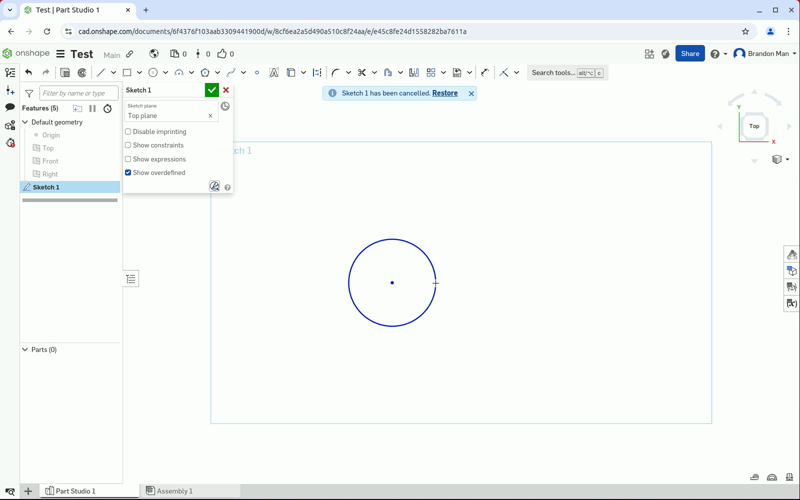
key_down(shift)
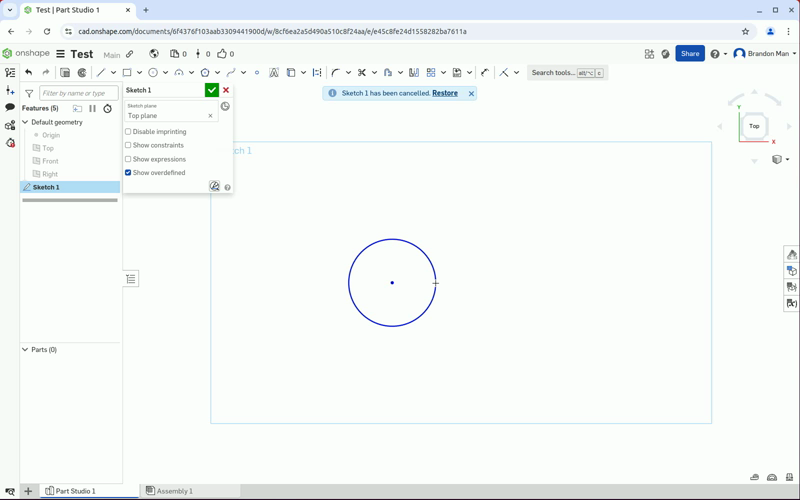
mouse_move(392, 282)
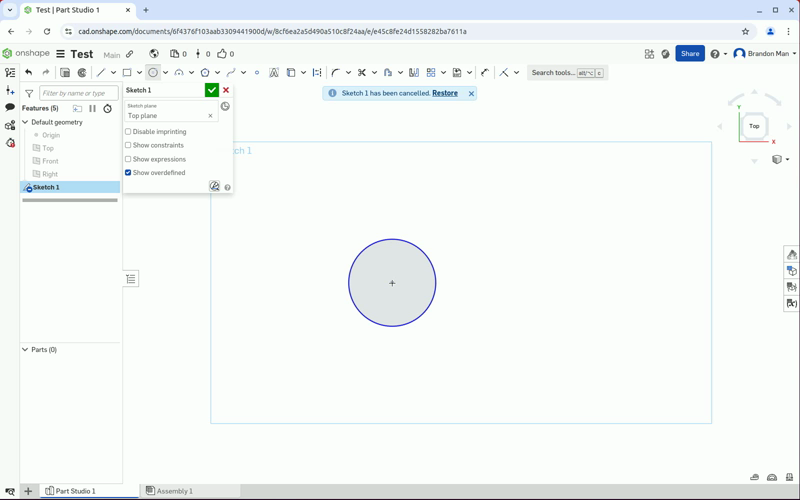
click(392, 282)
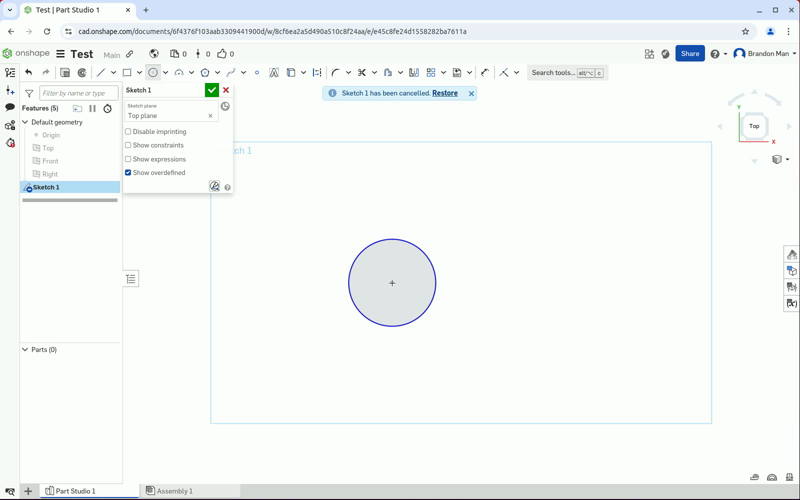
key_up(shift)
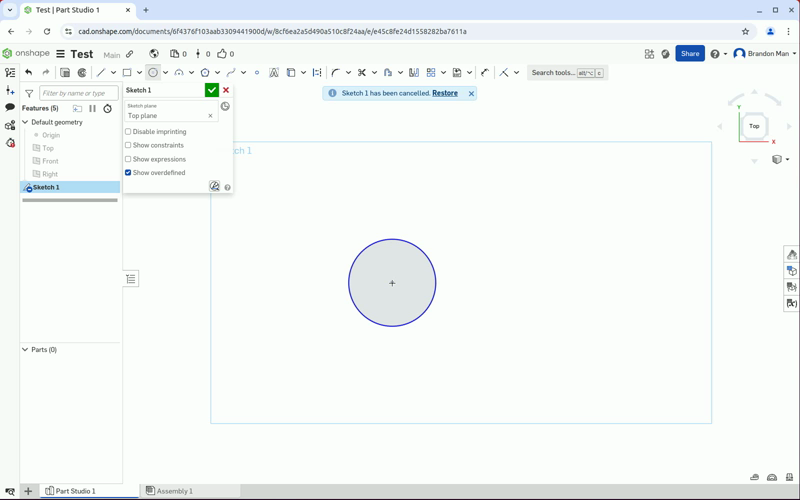
mouse_move(415, 282)
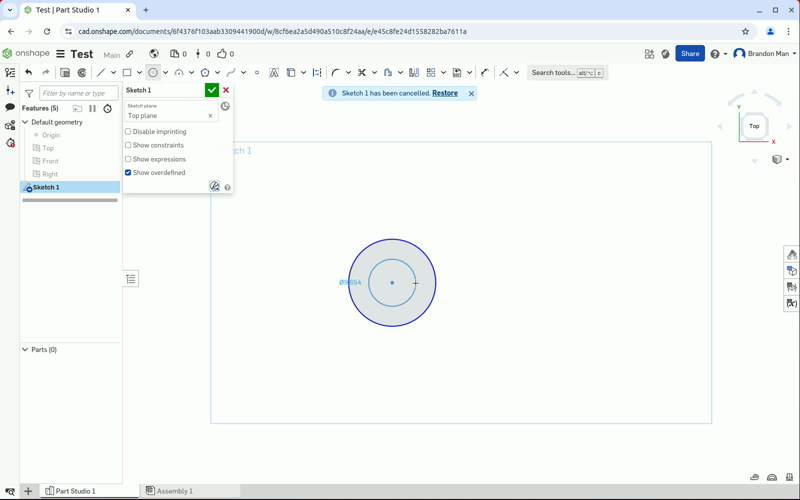
click(415, 282)
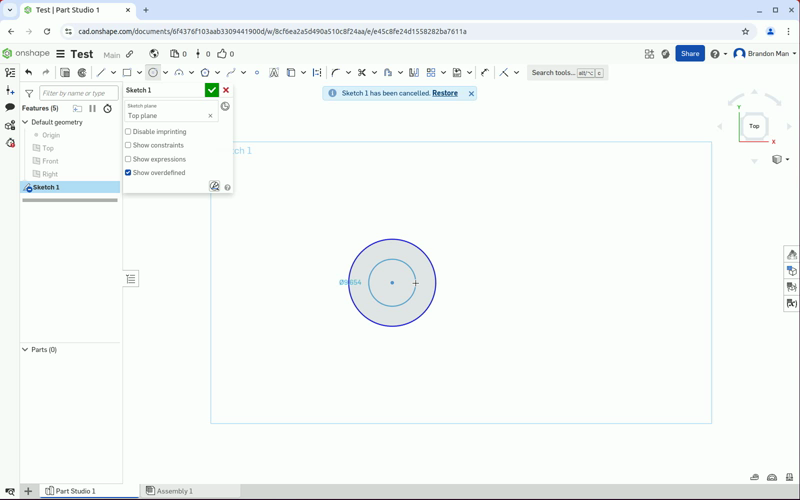
key(esc)
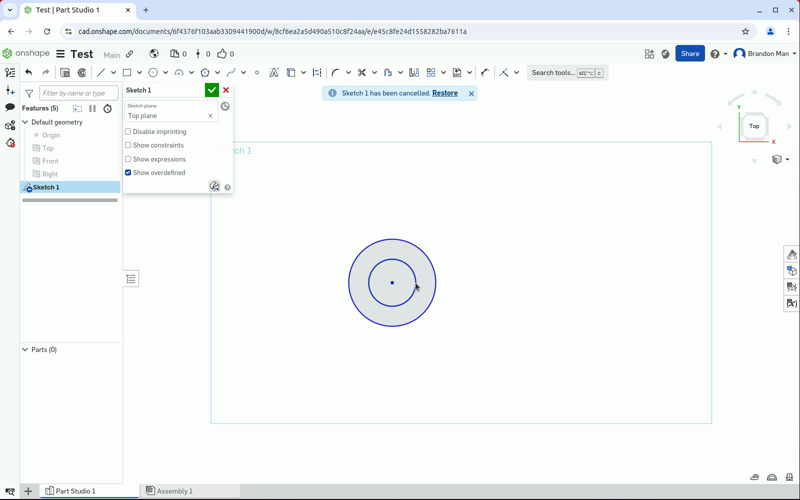
mouse_move(361, 268)
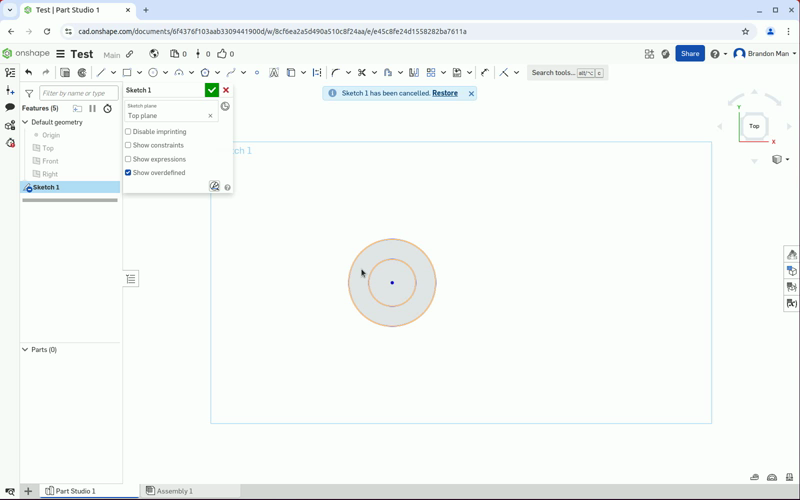
click(361, 268)
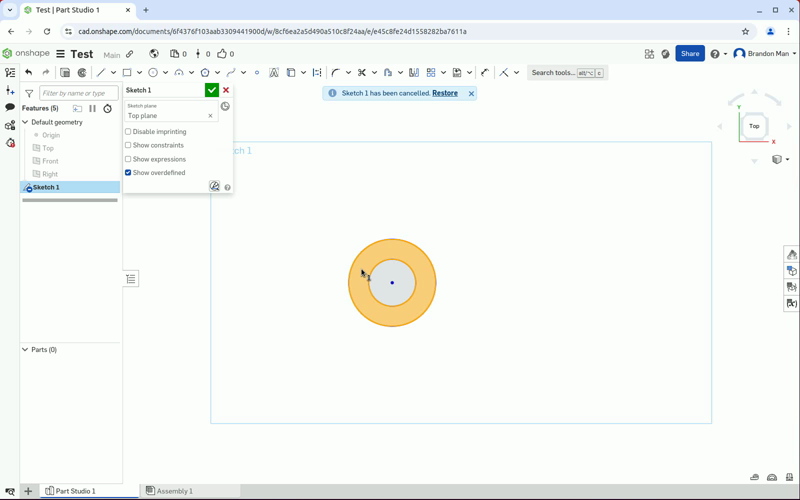
mouse_move(73, 352)
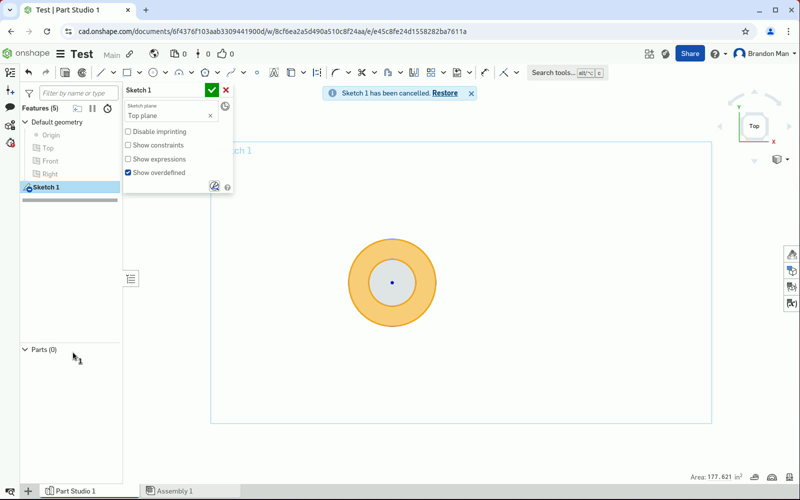
key(shift+y)
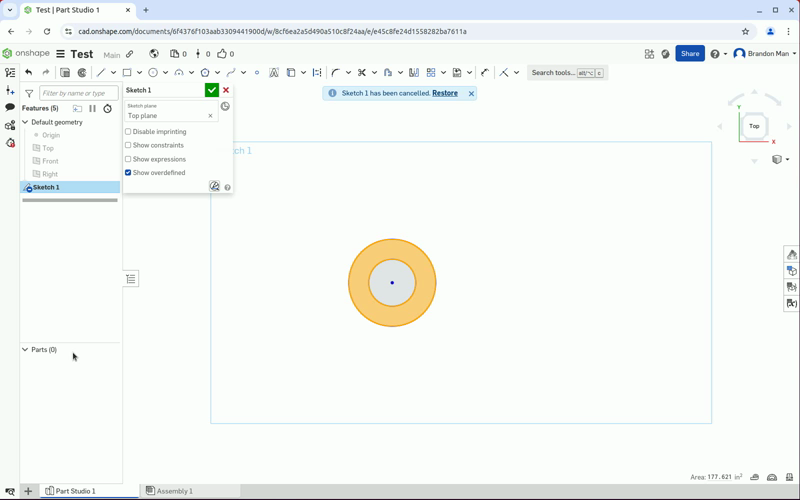
key(shift+e)
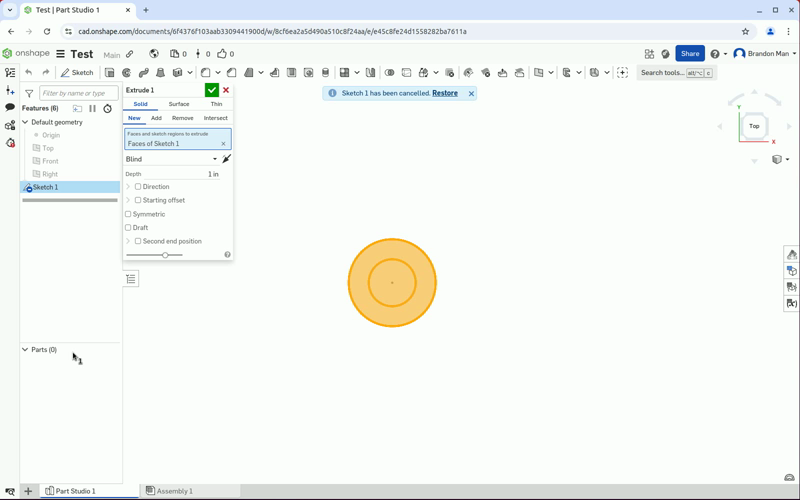
mouse_move(143, 106)
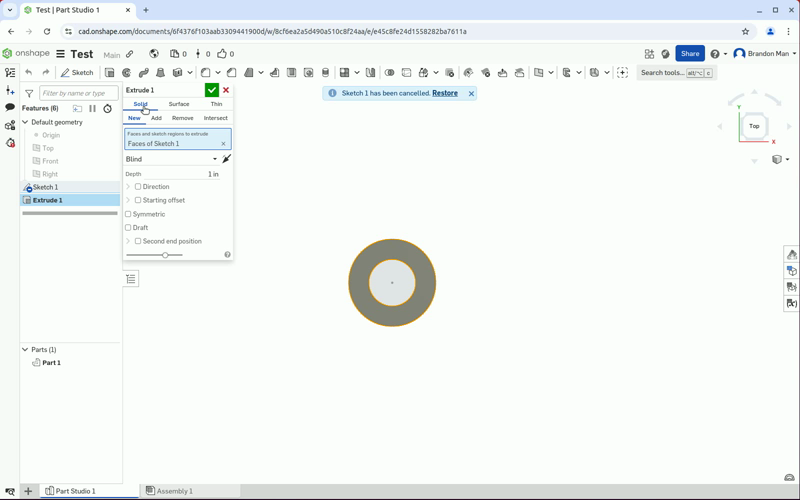
click(143, 106)
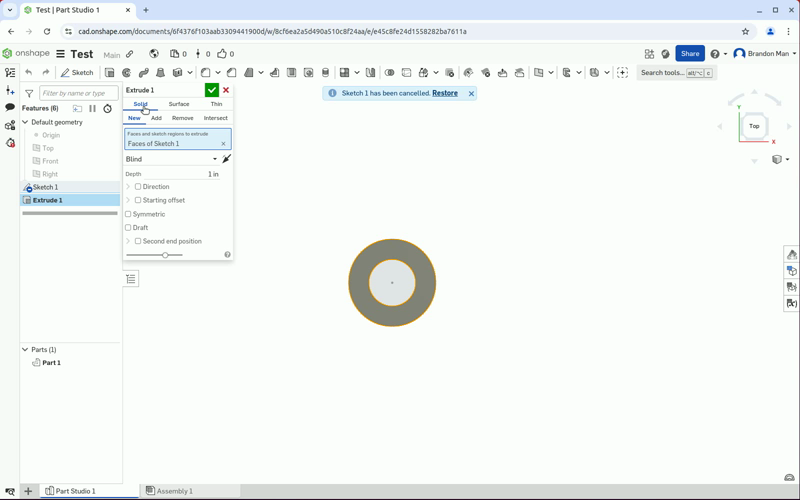
mouse_move(137, 120)
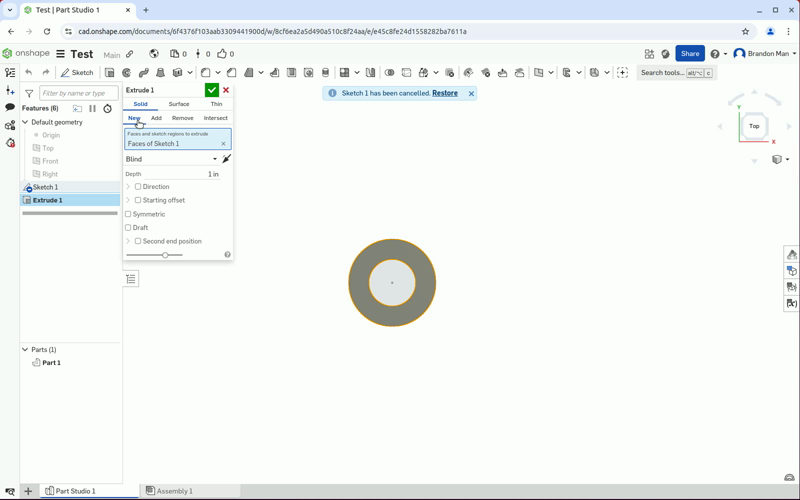
click(137, 120)
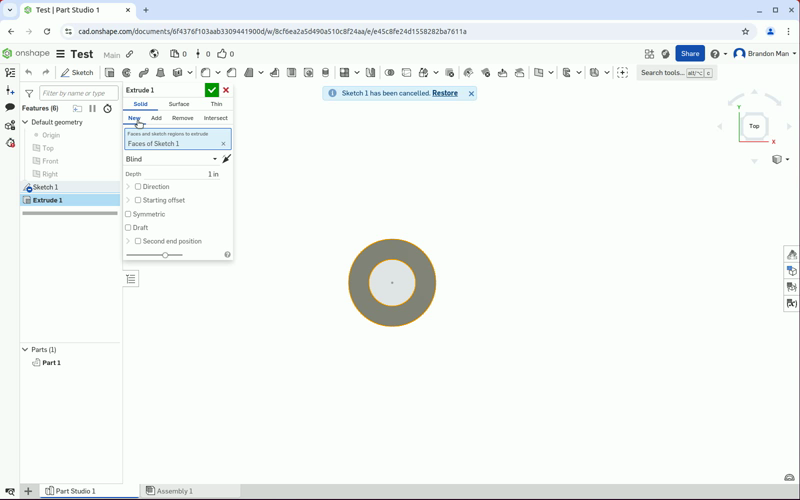
key(tab, 4)
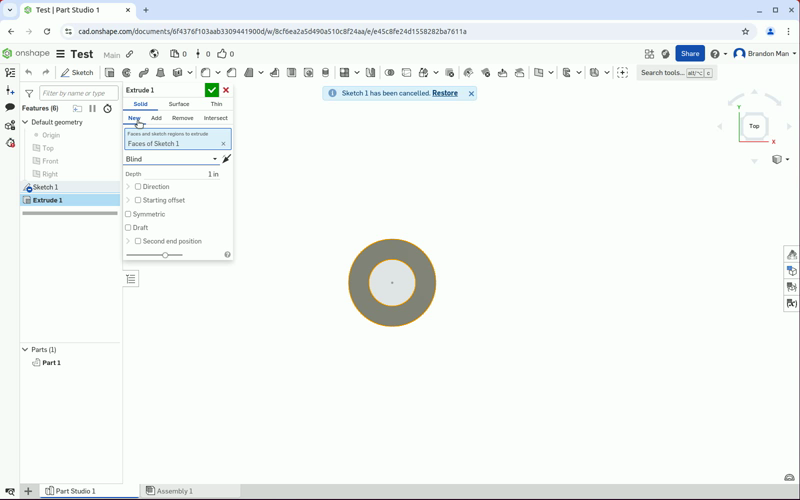
text(7.703)
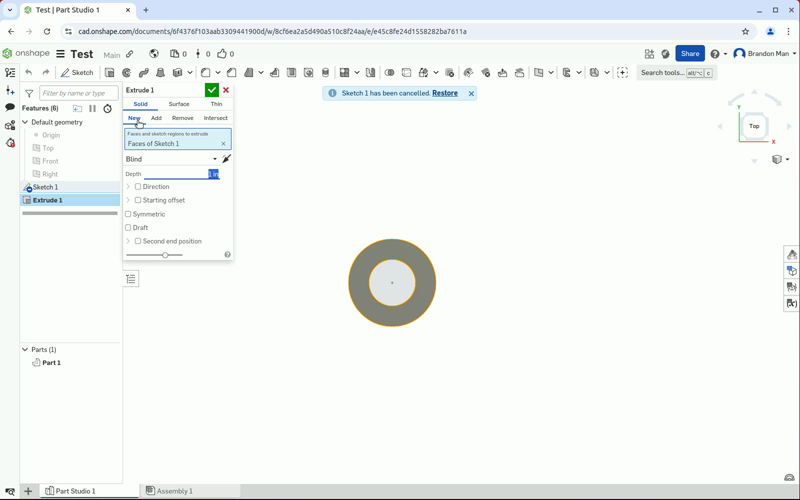
key(enter)
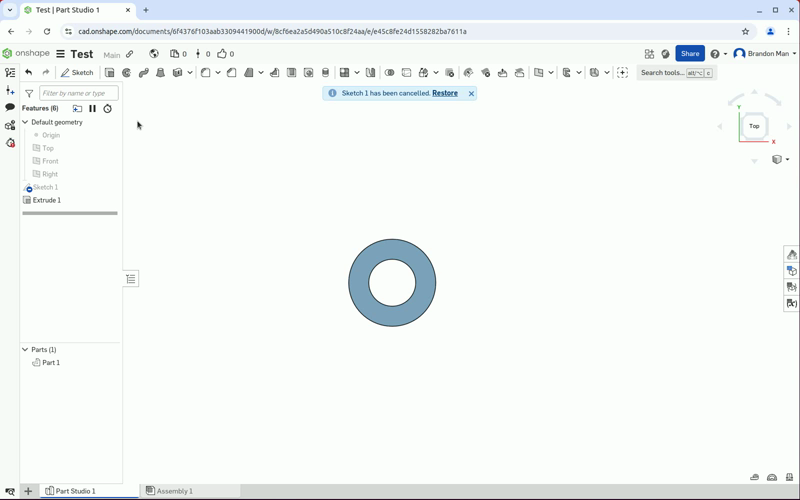
key(shift+h)
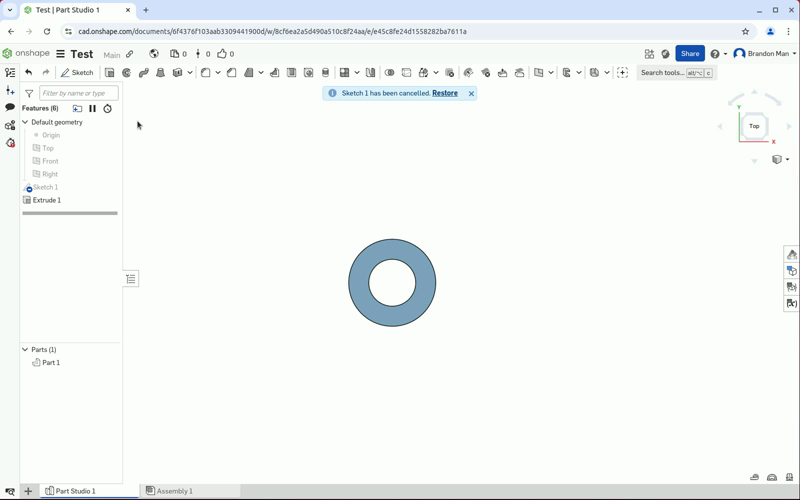
key(shift+h)
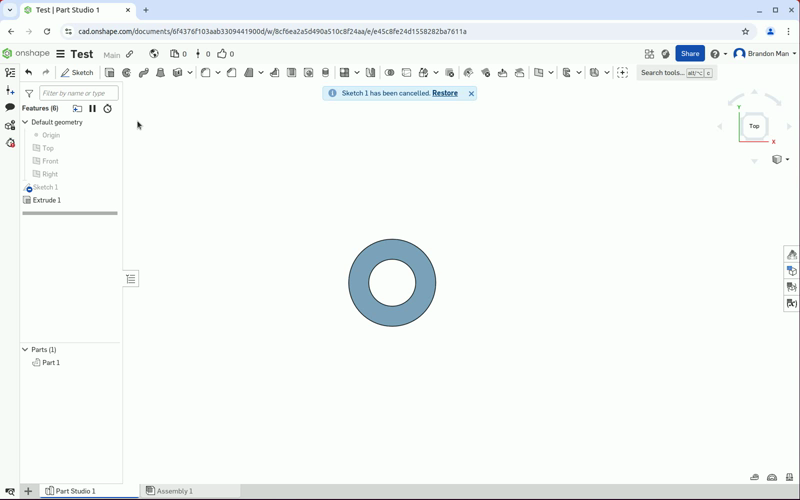
mouse_move(73, 189)
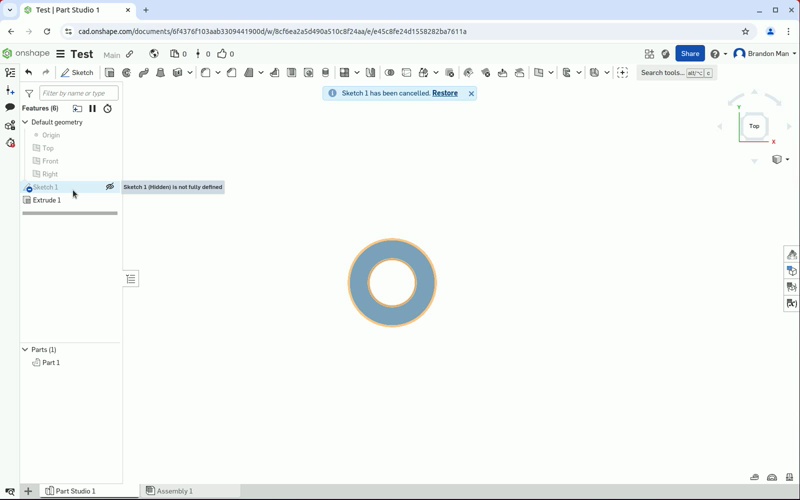
click(73, 189)
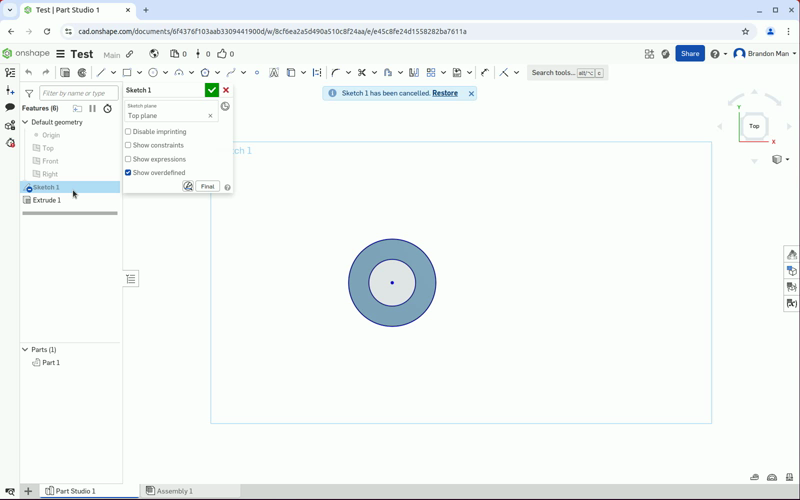
mouse_move(229, 92)
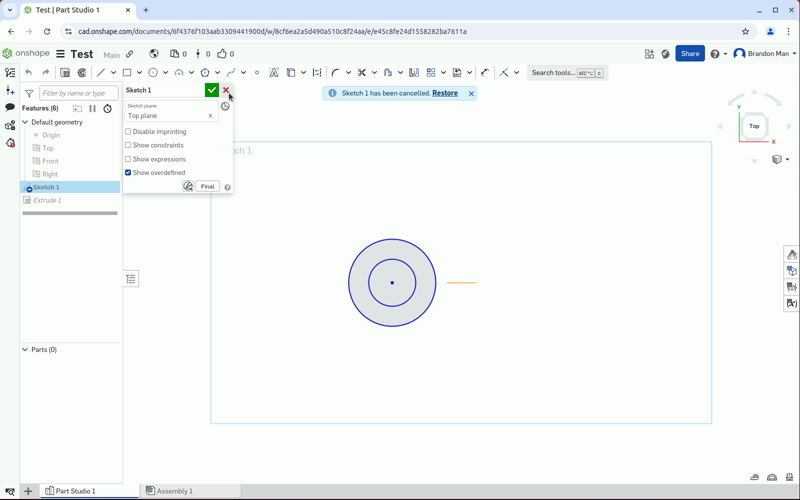
click(229, 92)
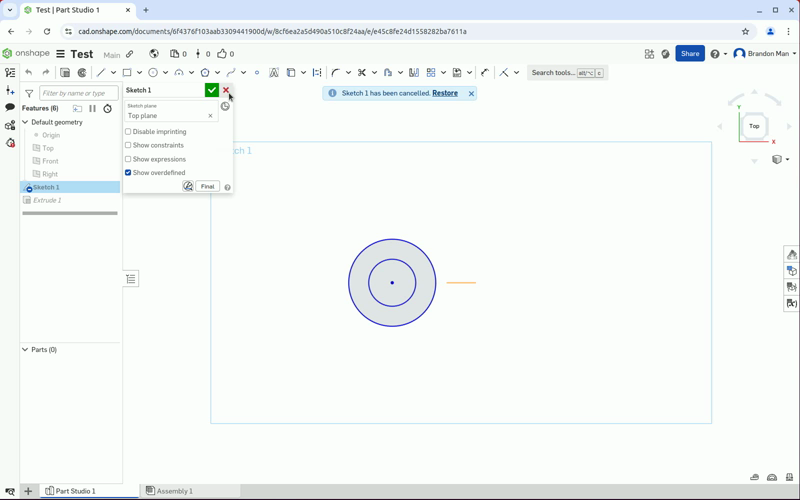
key(shift+s)
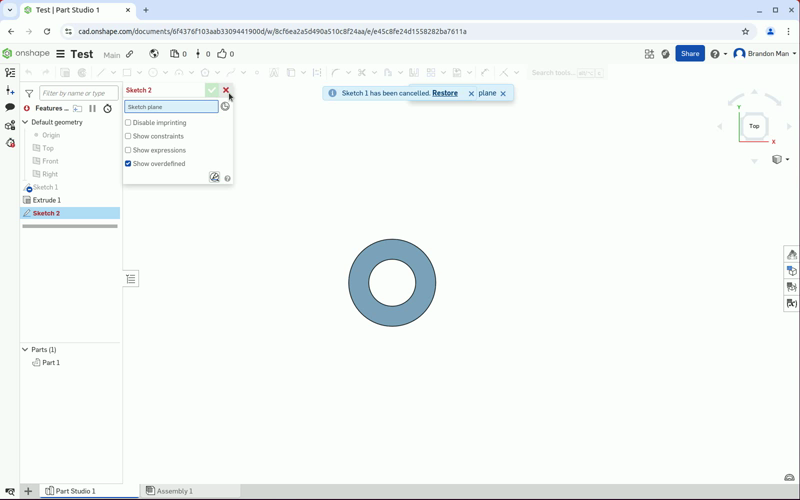
mouse_move(73, 150)
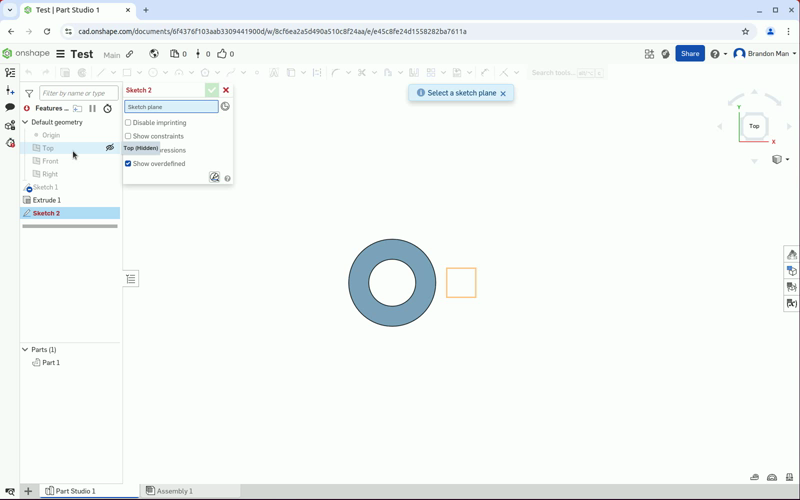
click(73, 150)
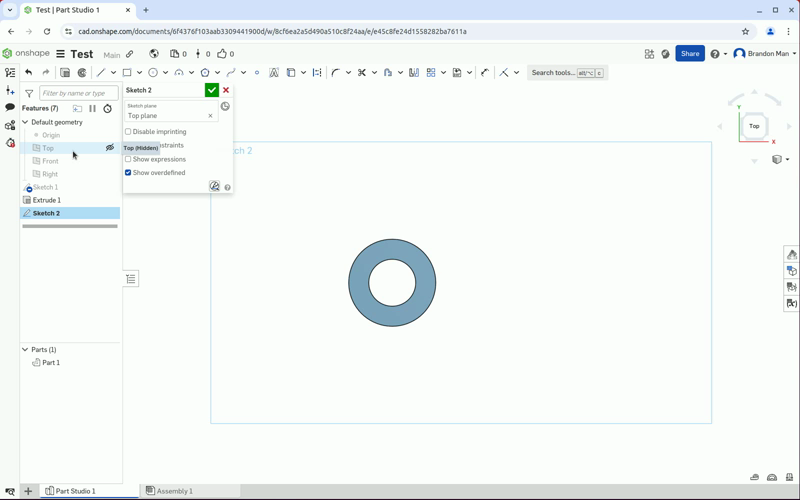
mouse_move(73, 352)
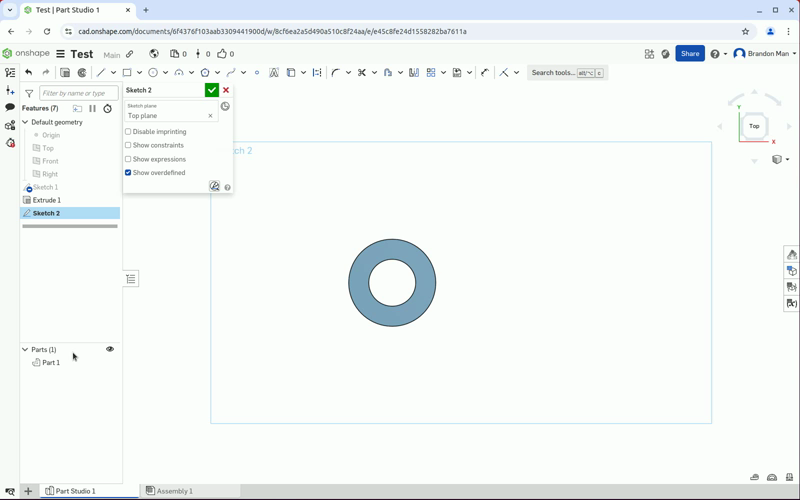
key(y)
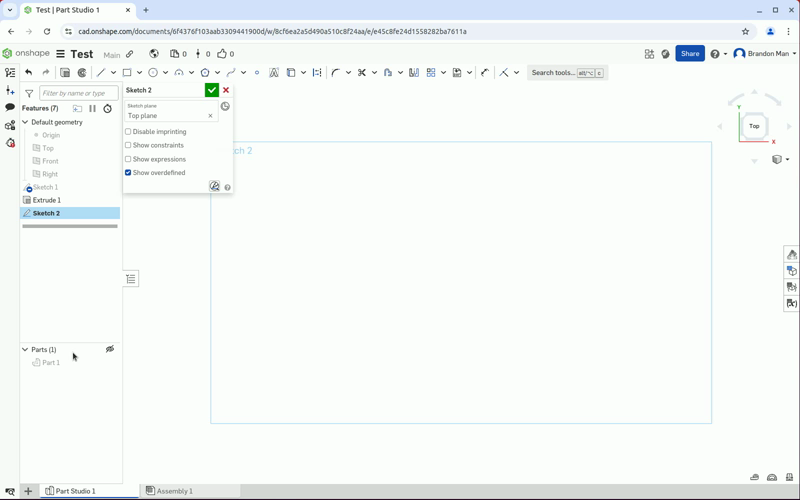
key(l)
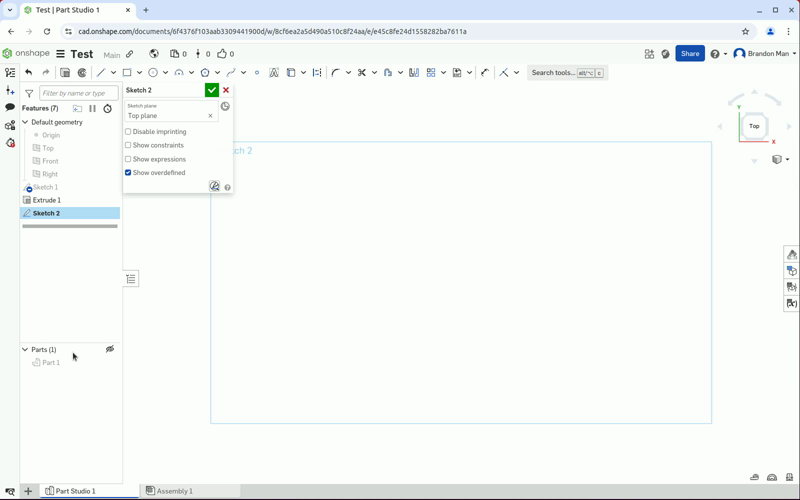
key_down(shift)
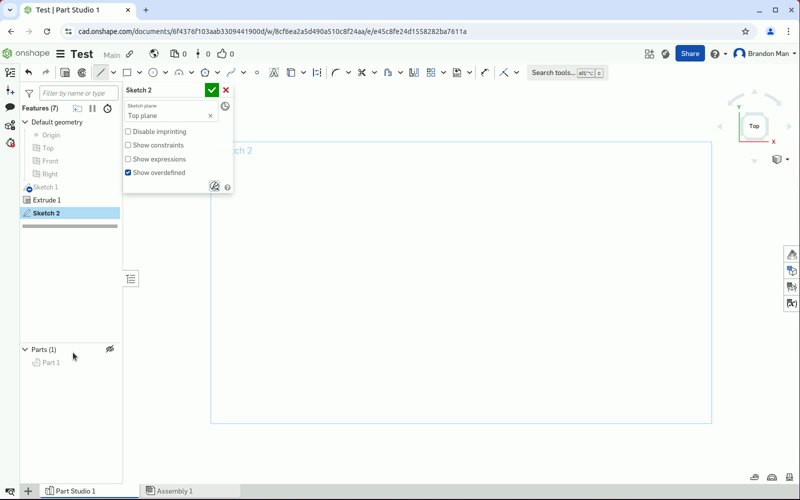
mouse_move(391, 326)
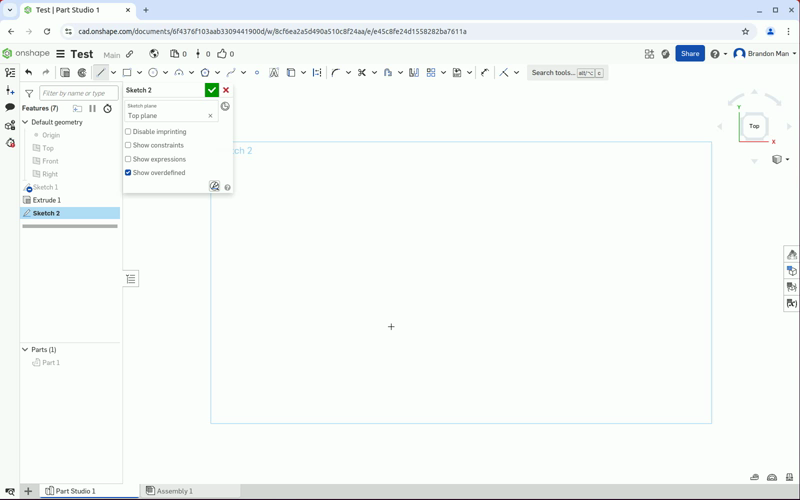
click(391, 326)
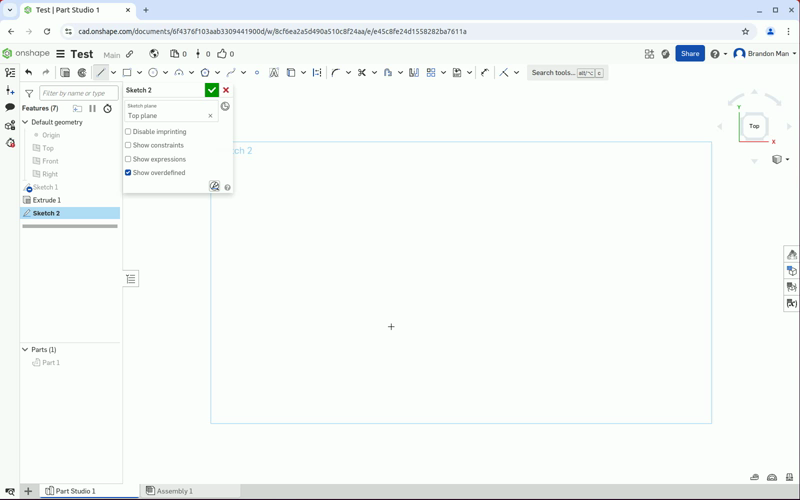
key_up(shift)
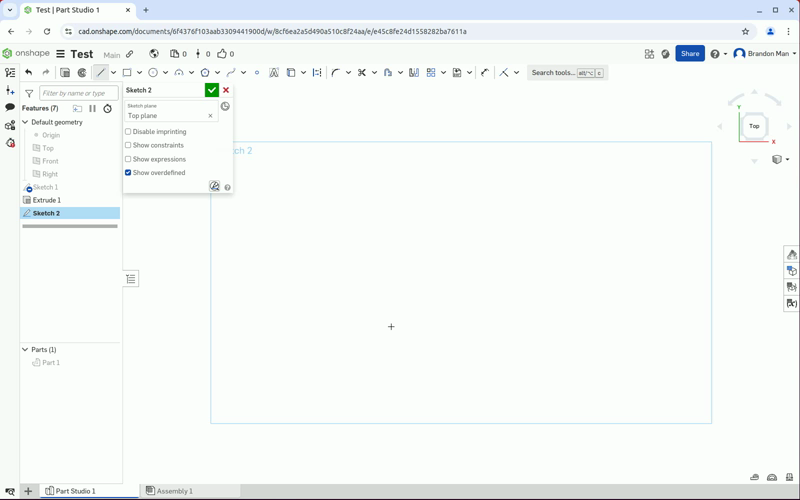
key_down(shift)
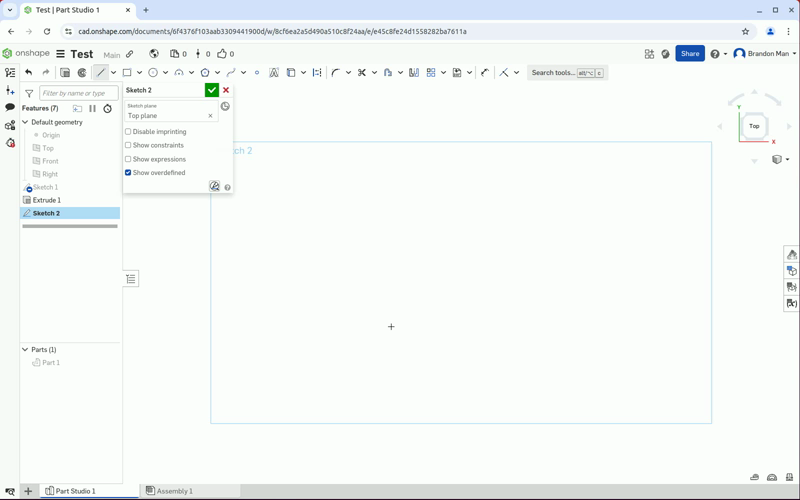
mouse_move(529, 324)
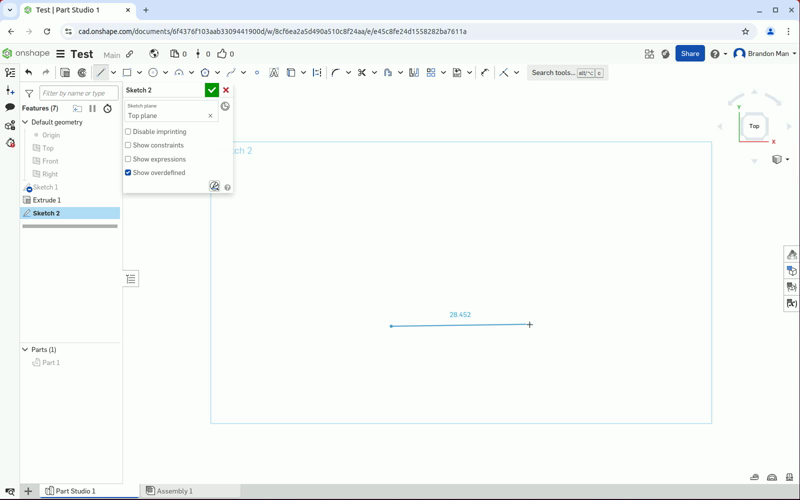
click(529, 324)
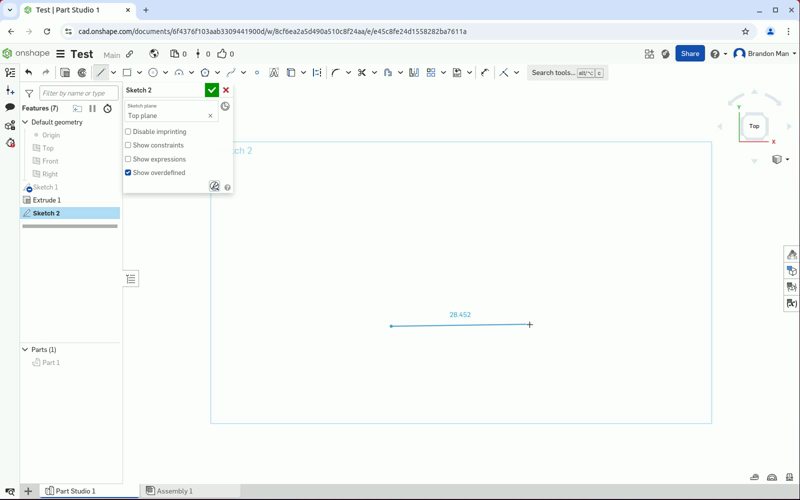
key_up(shift)
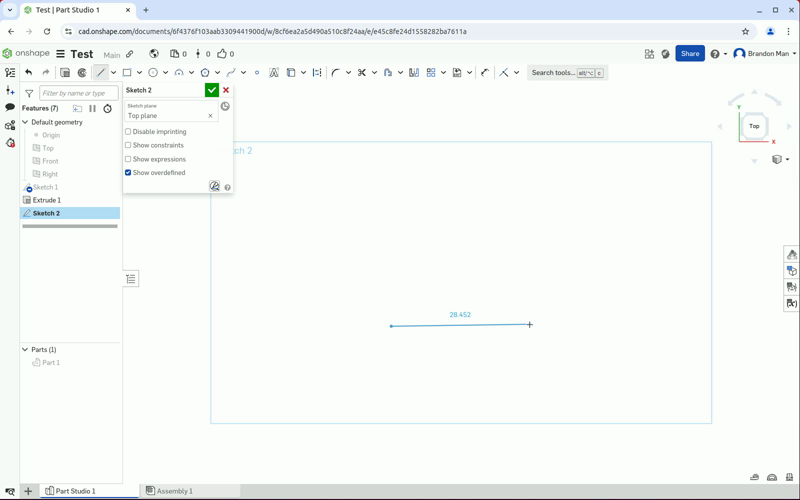
key(esc)
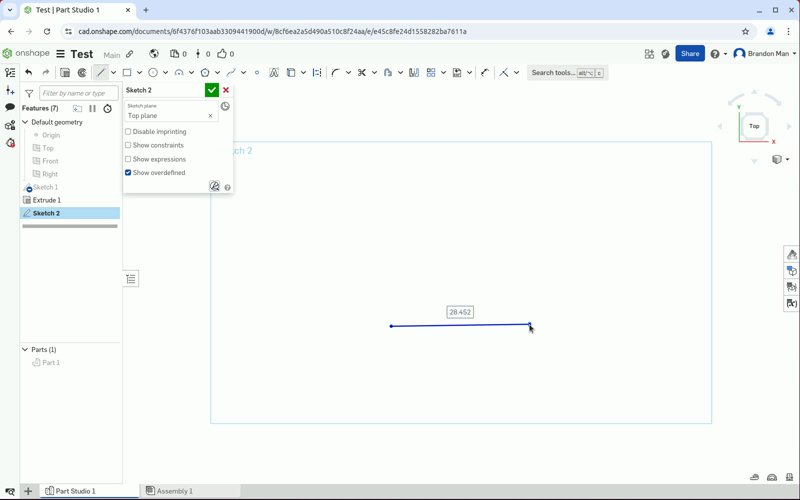
key(a)
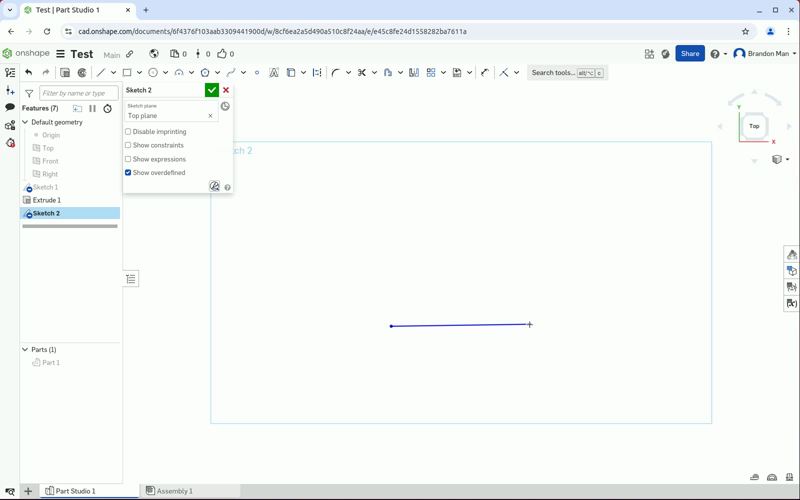
mouse_move(529, 324)
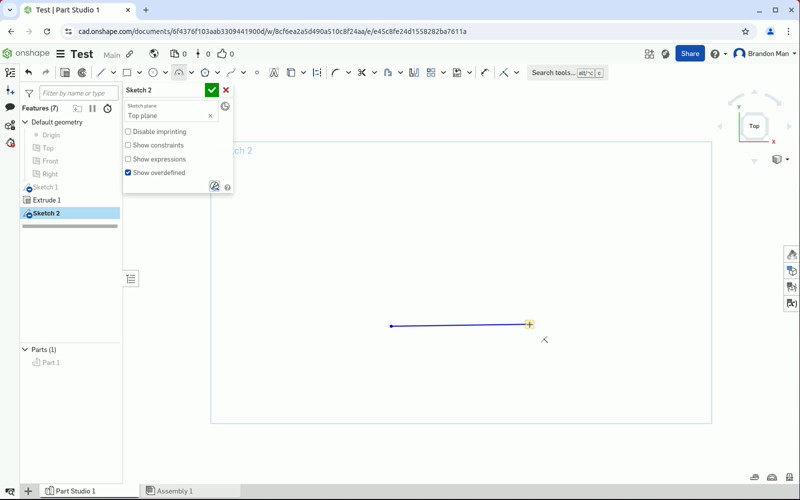
click(529, 324)
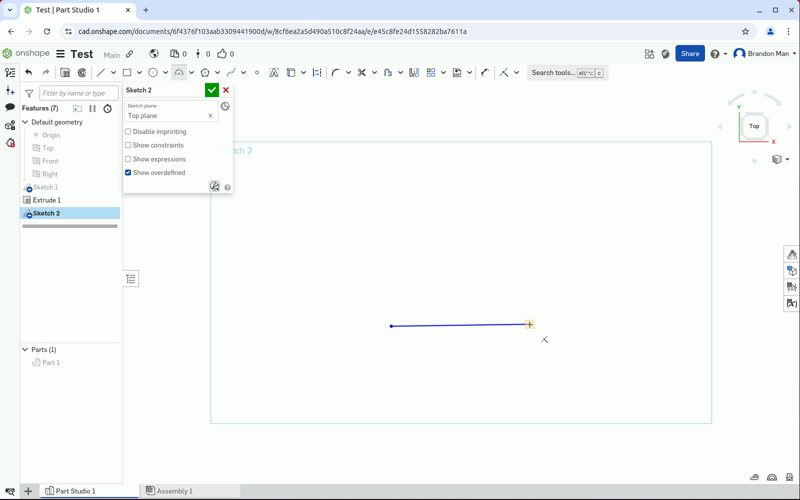
key_down(shift)
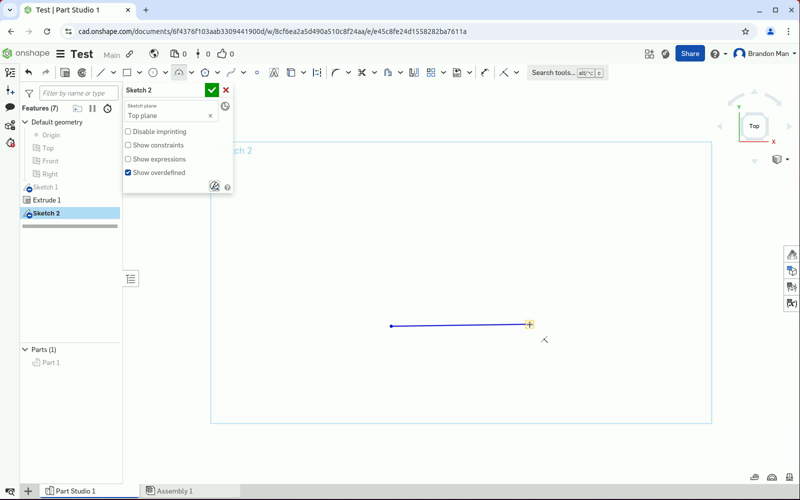
mouse_move(529, 241)
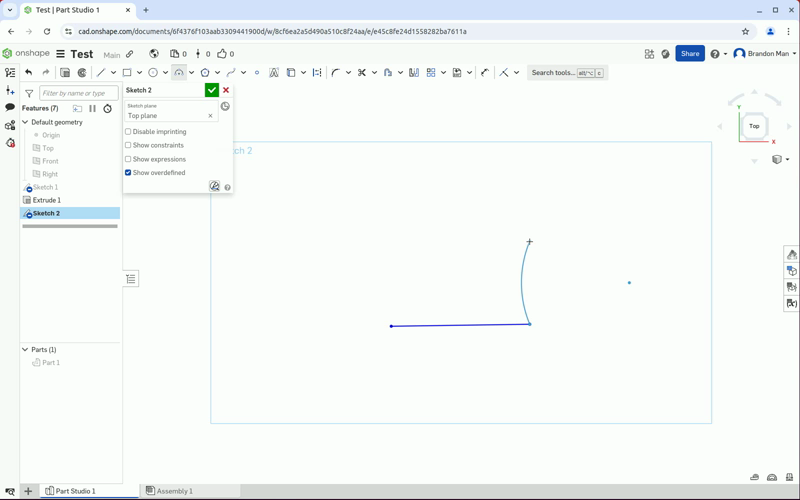
click(529, 241)
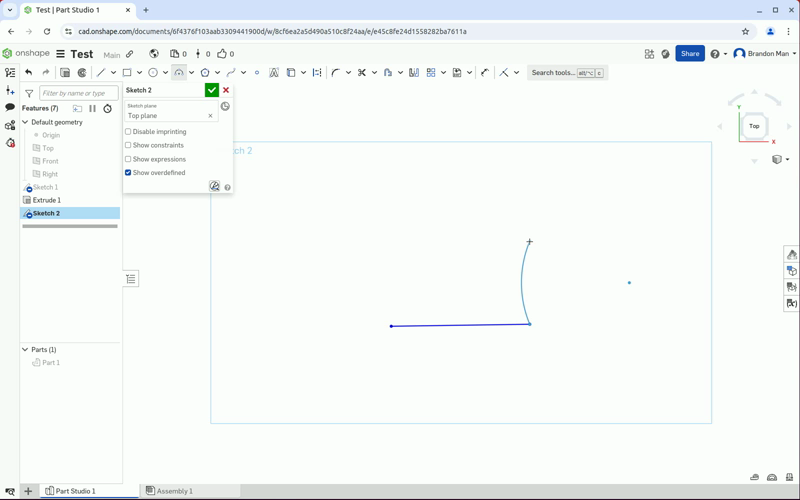
mouse_move(570, 282)
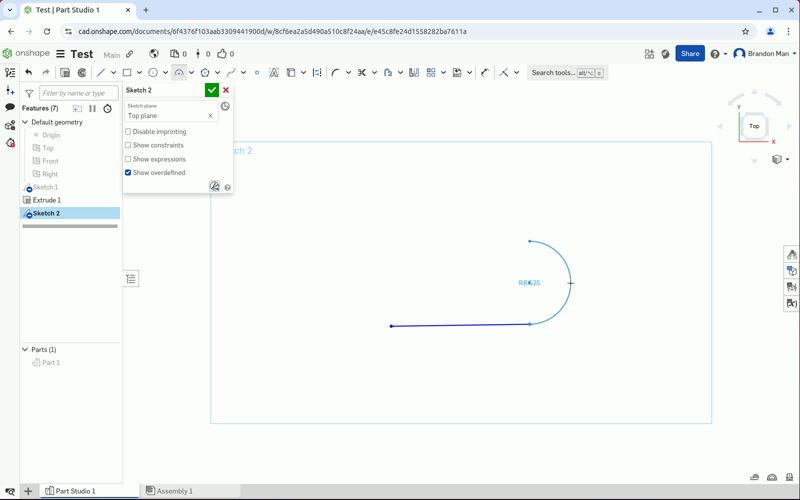
click(570, 282)
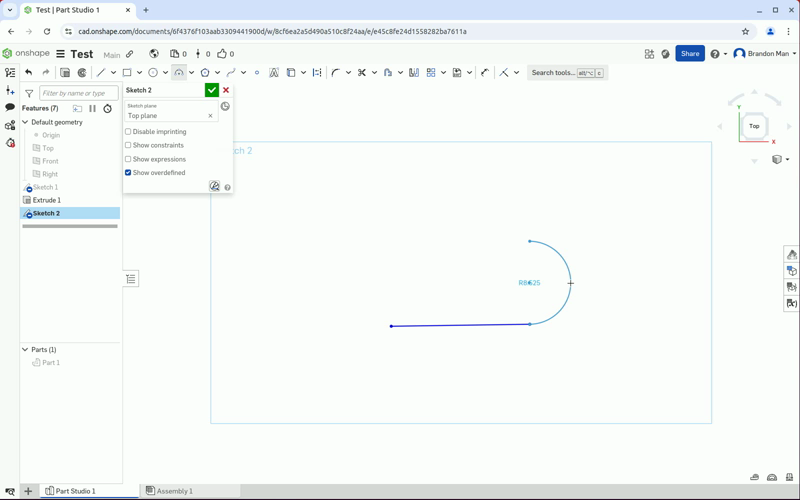
key_up(shift)
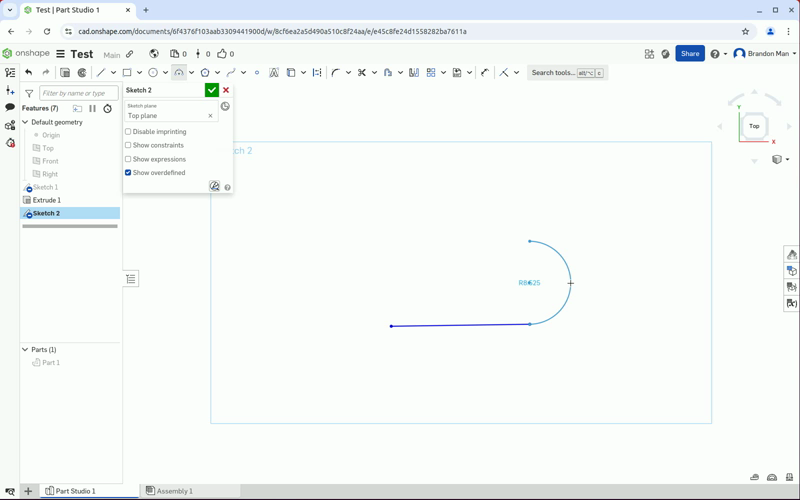
key(esc)
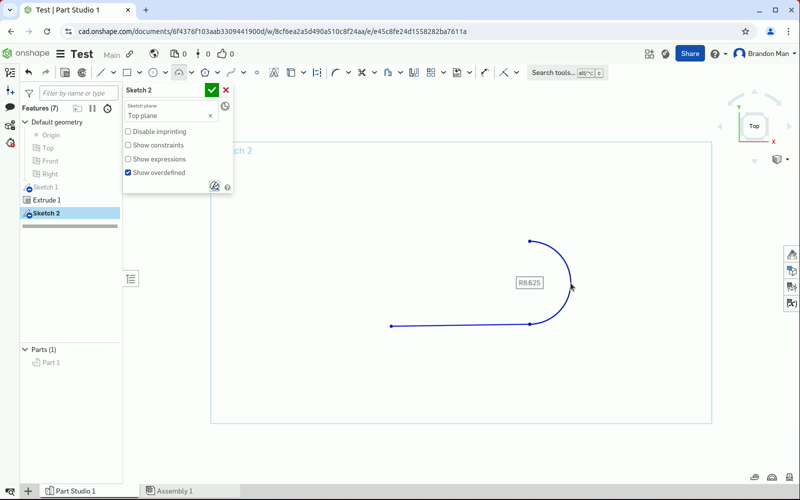
key(l)
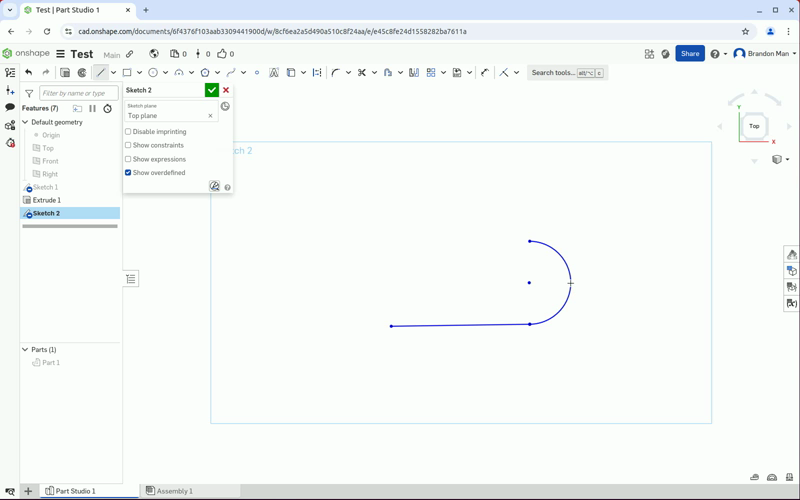
mouse_move(529, 241)
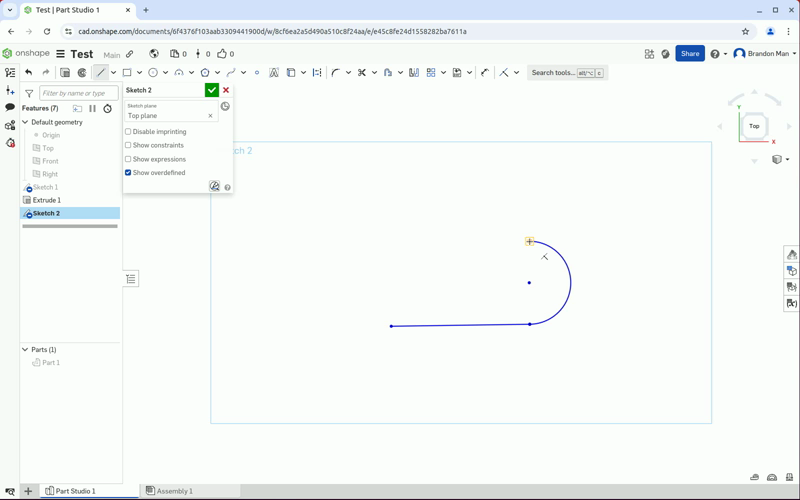
click(529, 241)
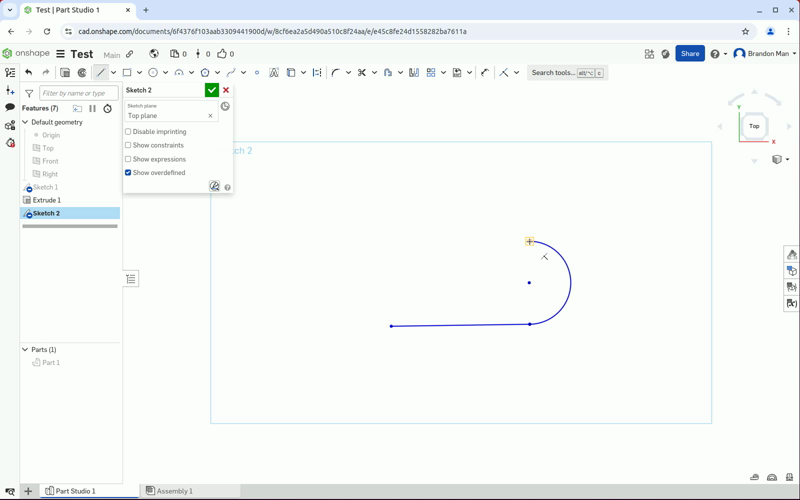
key_down(shift)
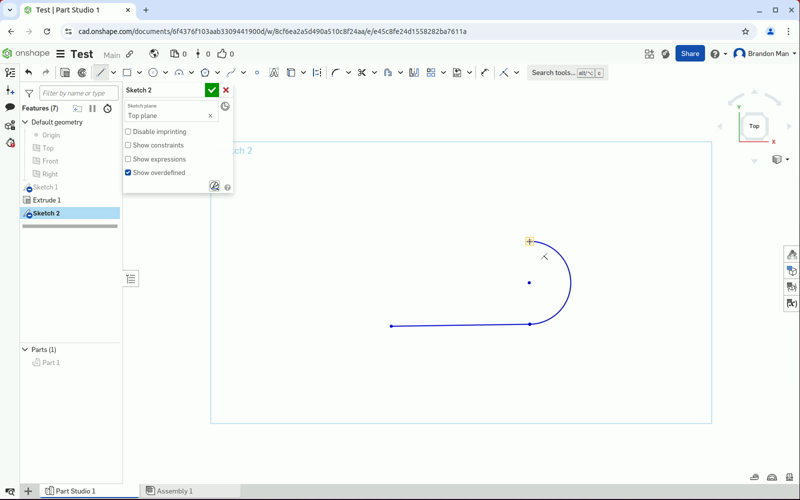
mouse_move(391, 241)
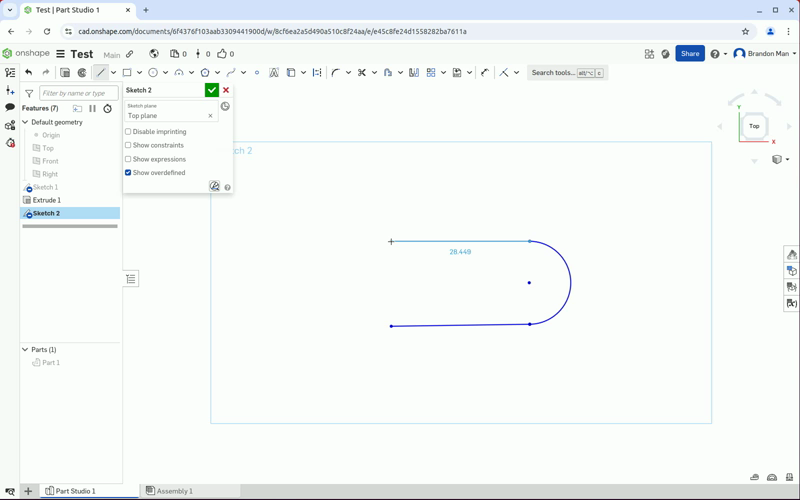
click(391, 241)
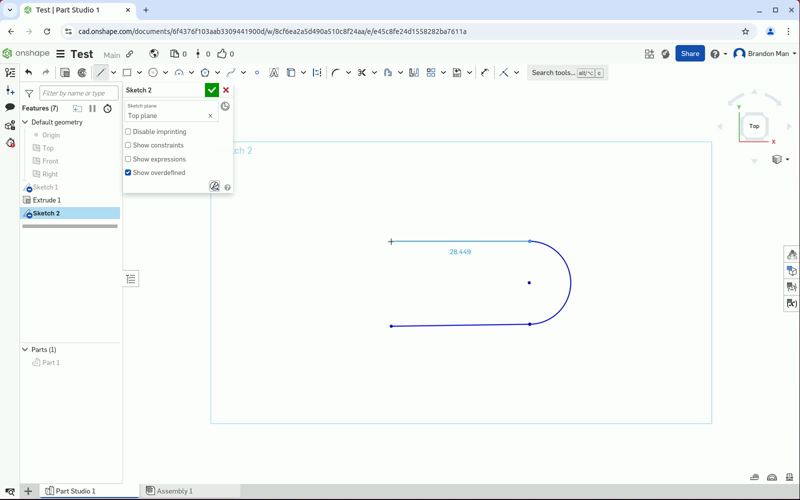
key_up(shift)
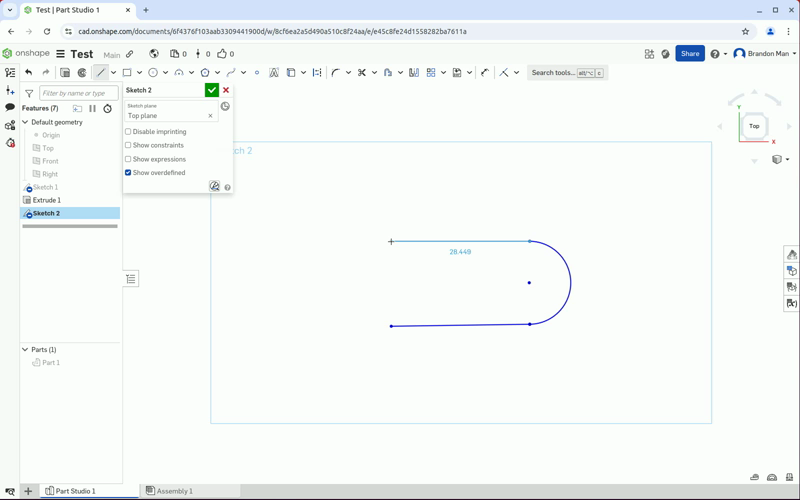
key(esc)
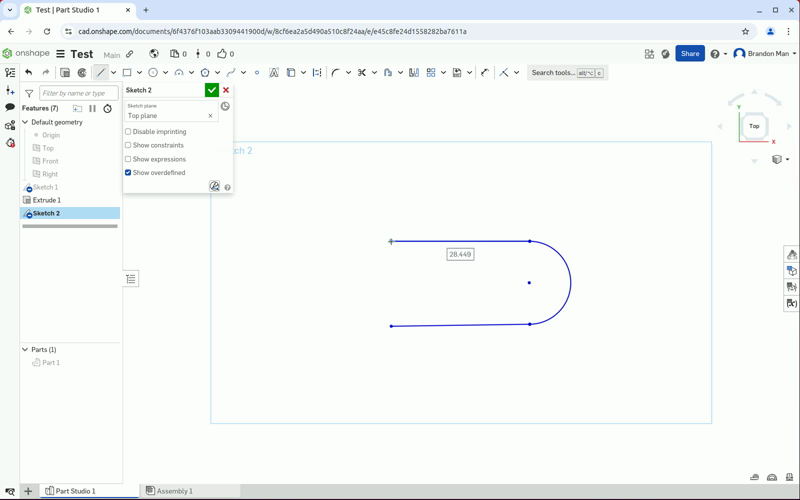
key(a)
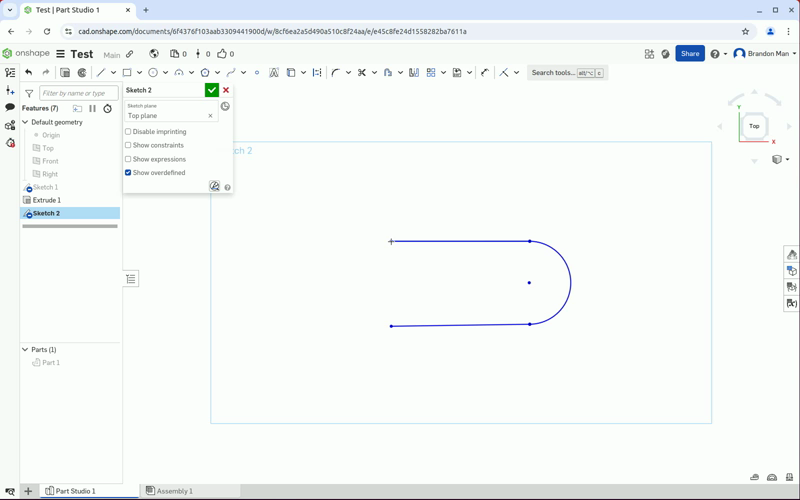
mouse_move(391, 241)
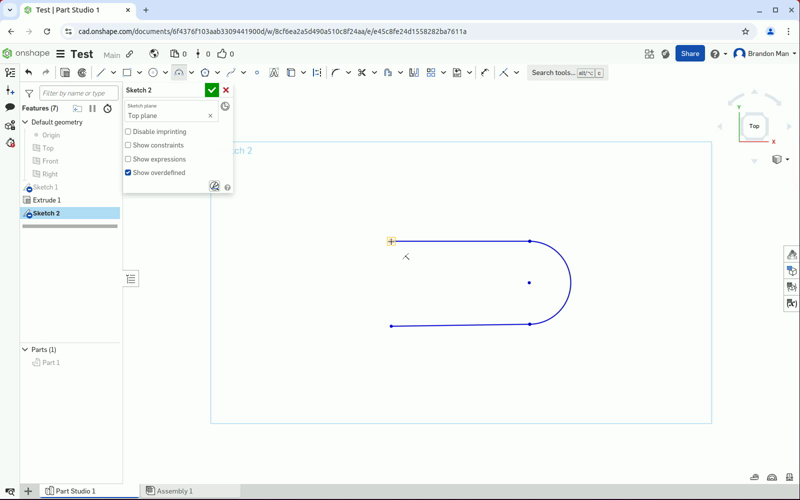
click(391, 241)
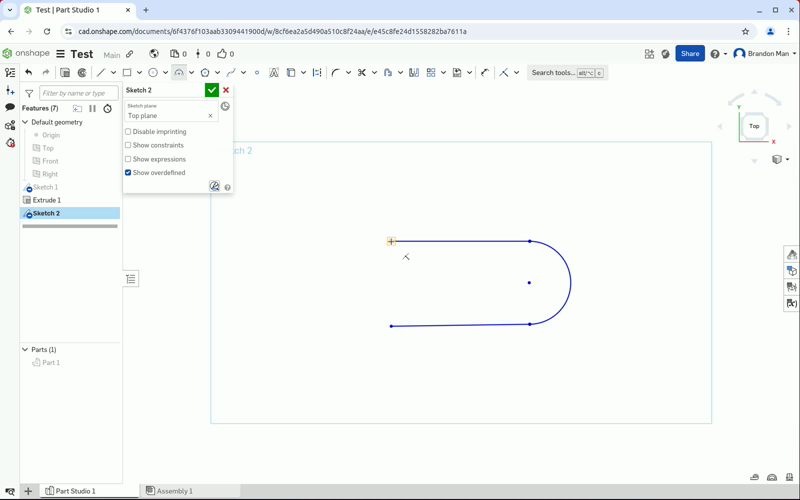
mouse_move(391, 326)
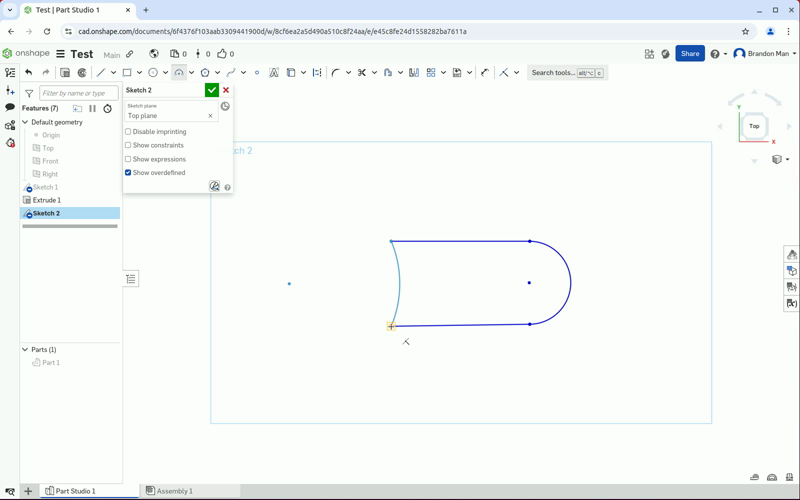
click(391, 326)
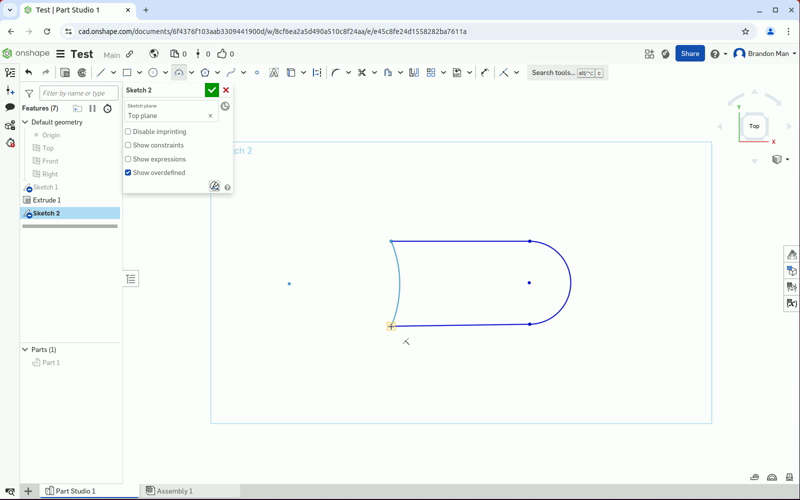
key_down(shift)
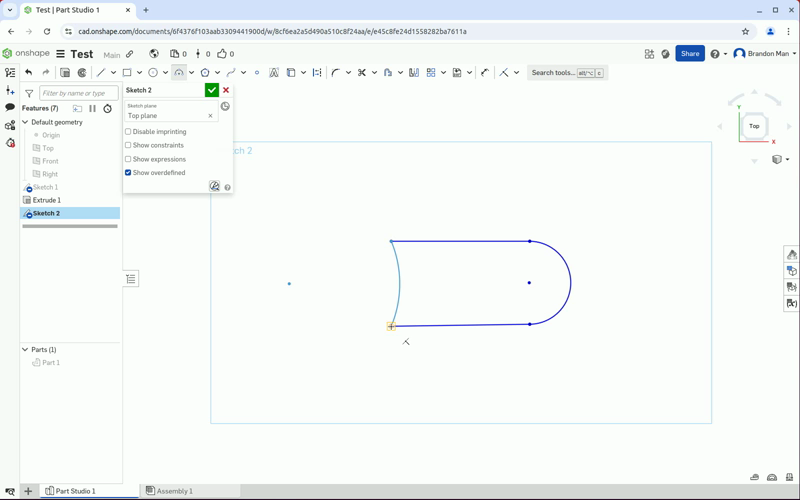
mouse_move(433, 283)
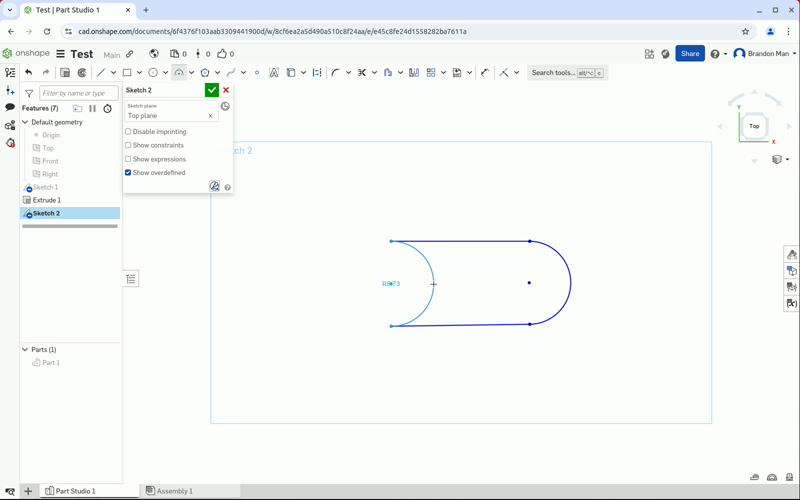
click(433, 283)
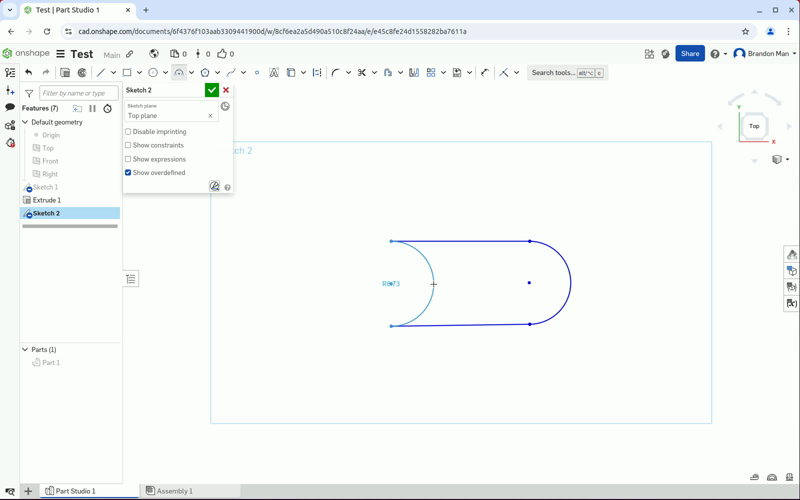
key_up(shift)
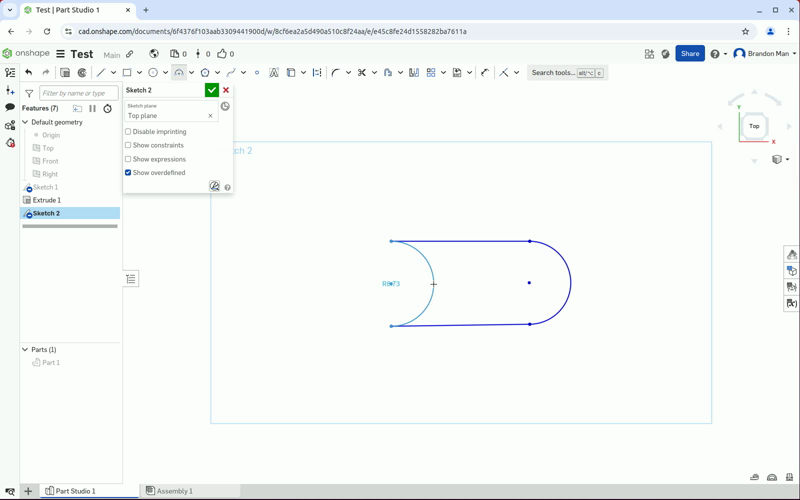
key(esc)
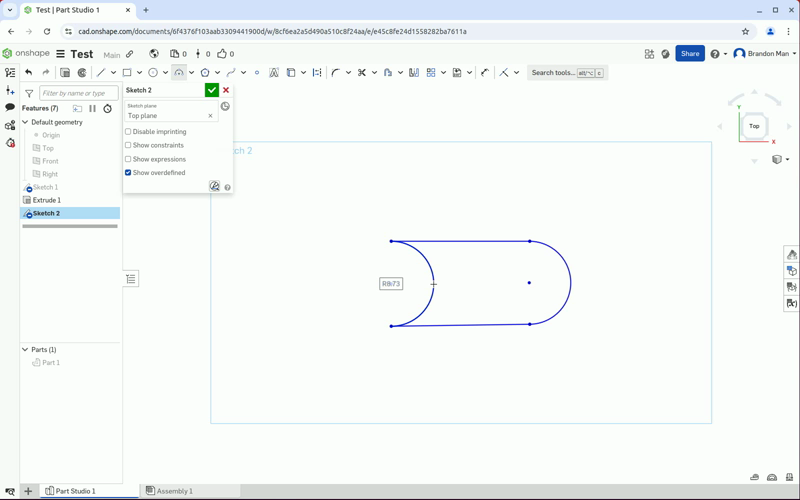
key(c)
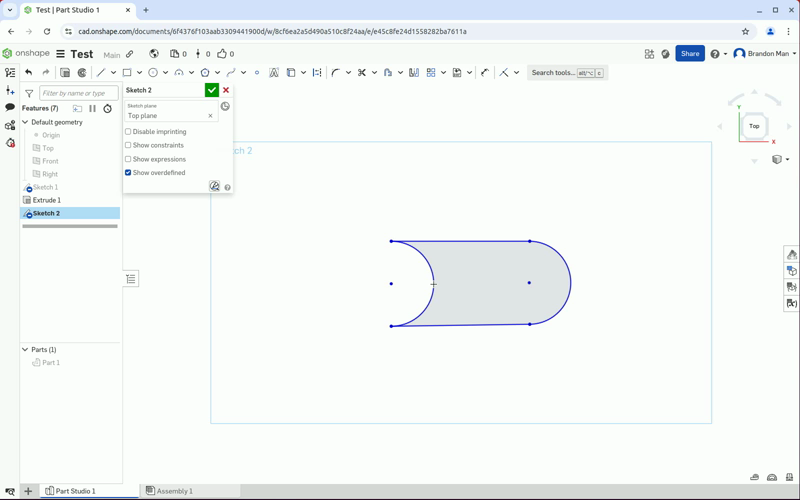
key_down(shift)
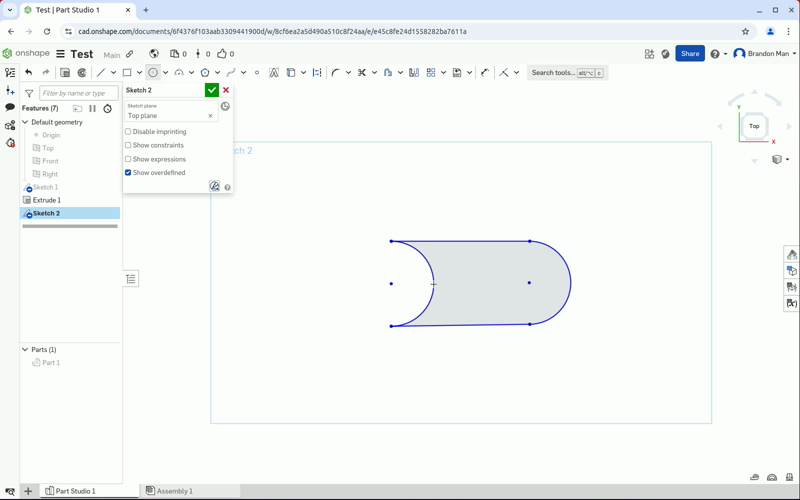
mouse_move(529, 282)
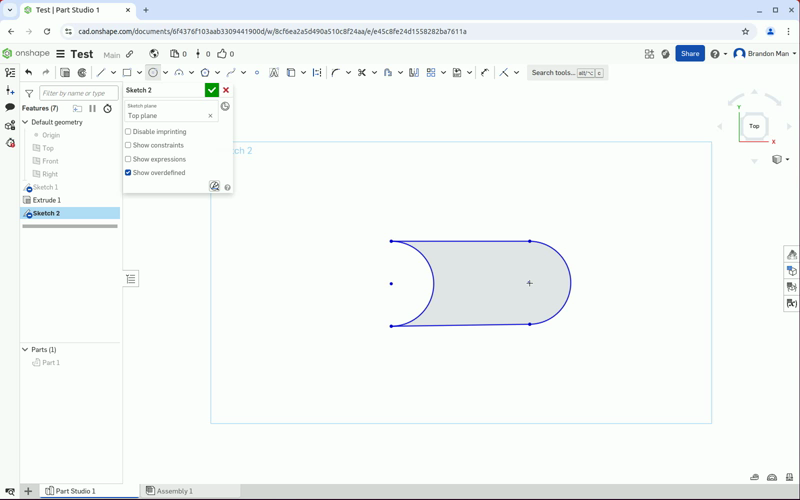
scroll(6)
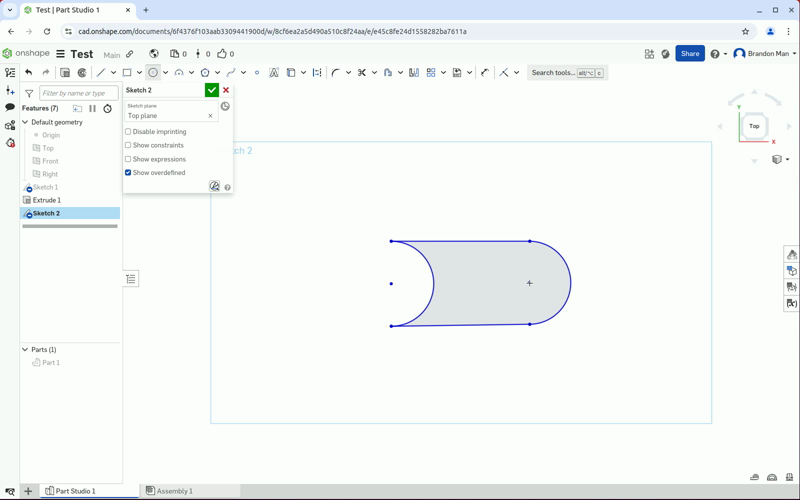
scroll(6)
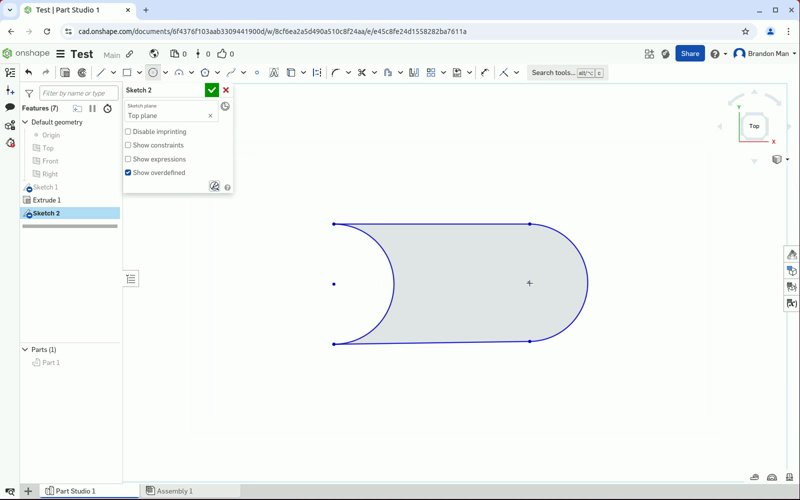
scroll(6)
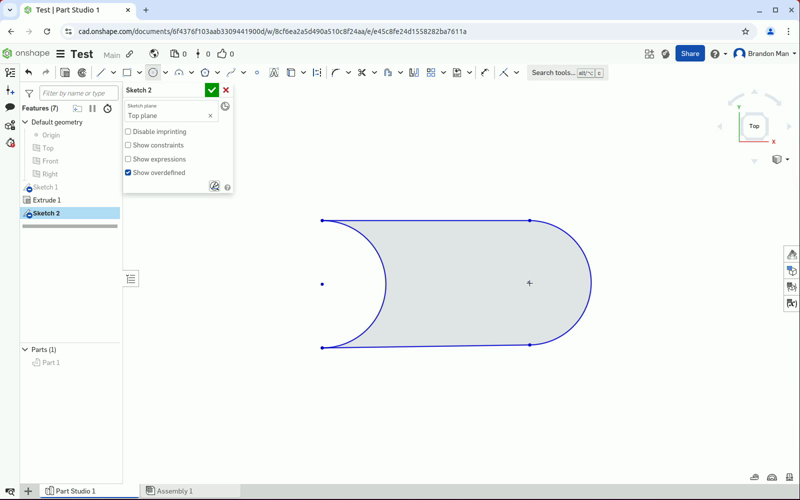
scroll(6)
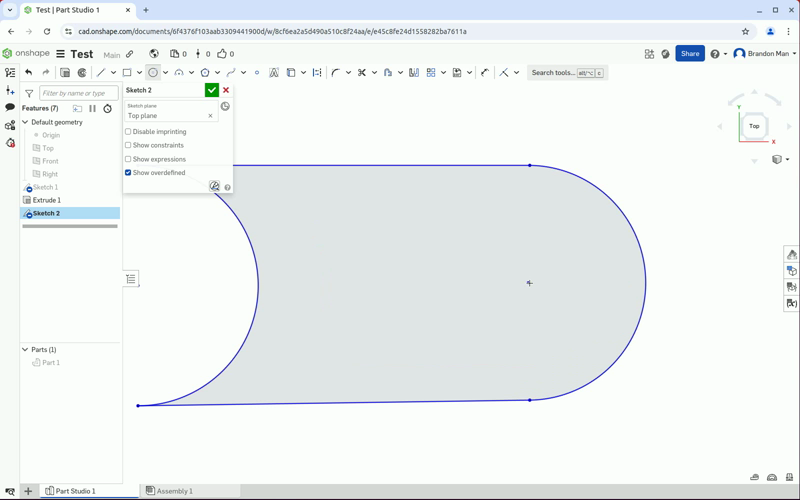
scroll(6)
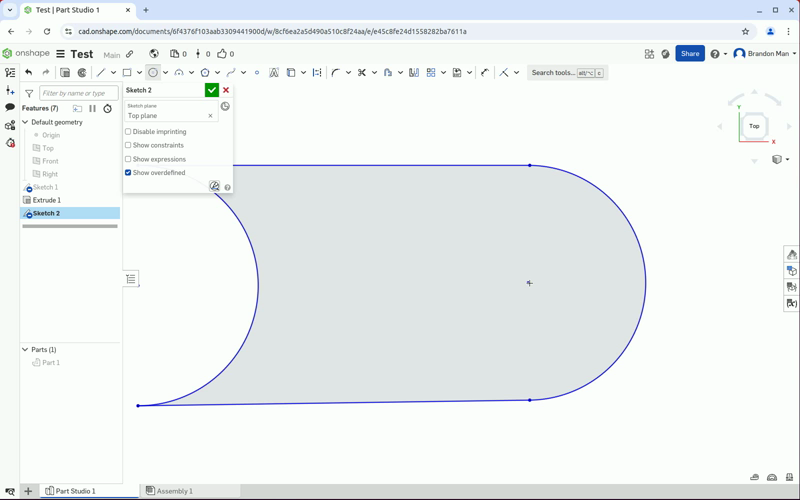
scroll(6)
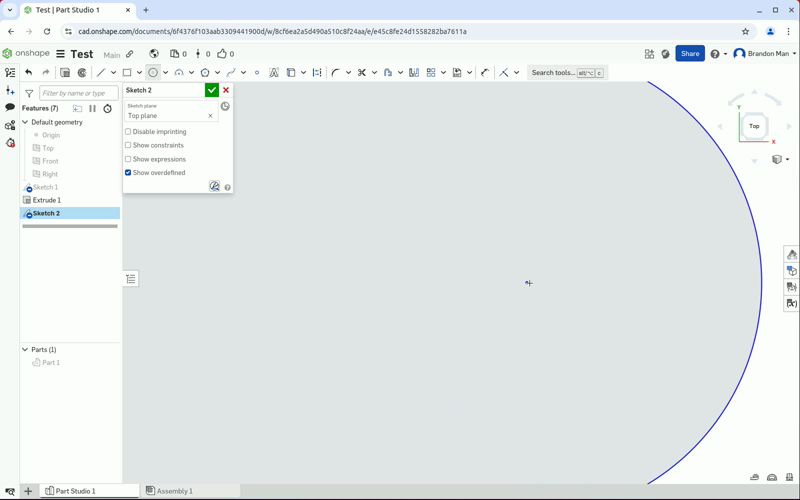
scroll(6)
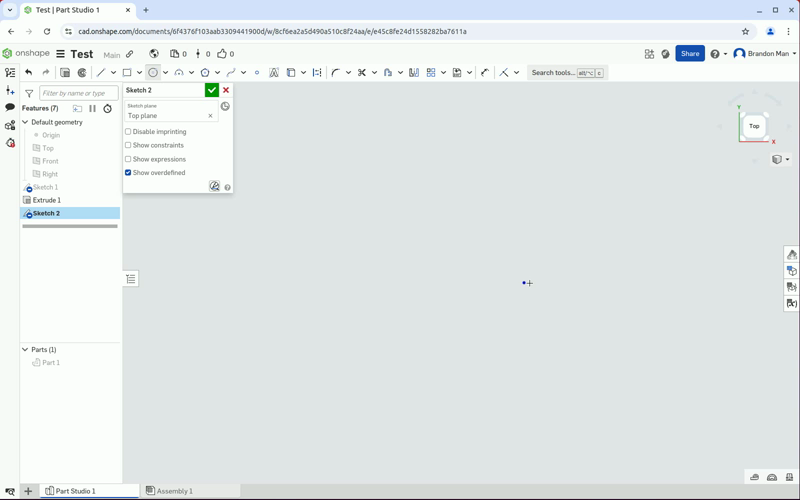
click(529, 282)
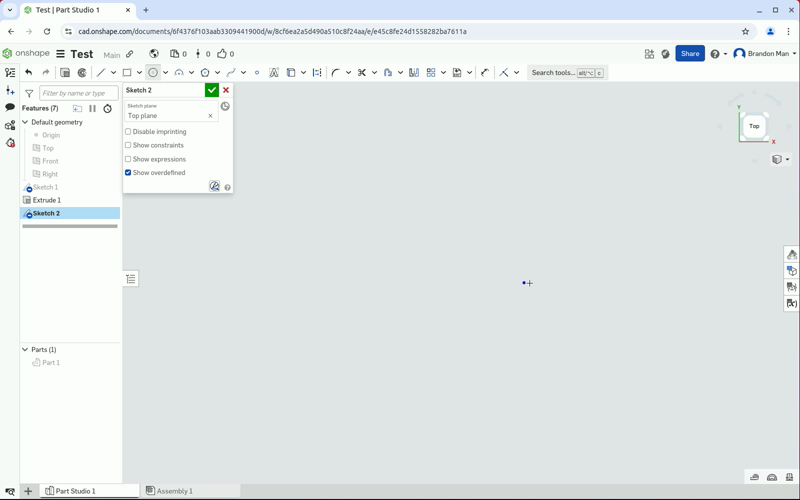
scroll(-6)
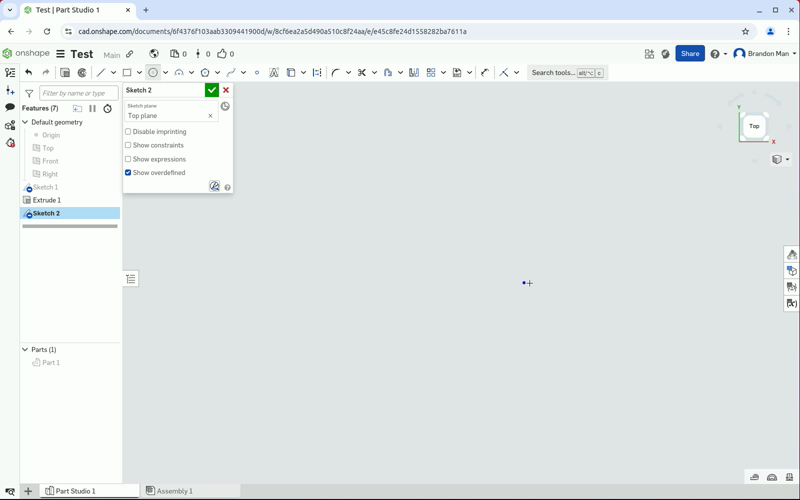
scroll(-6)
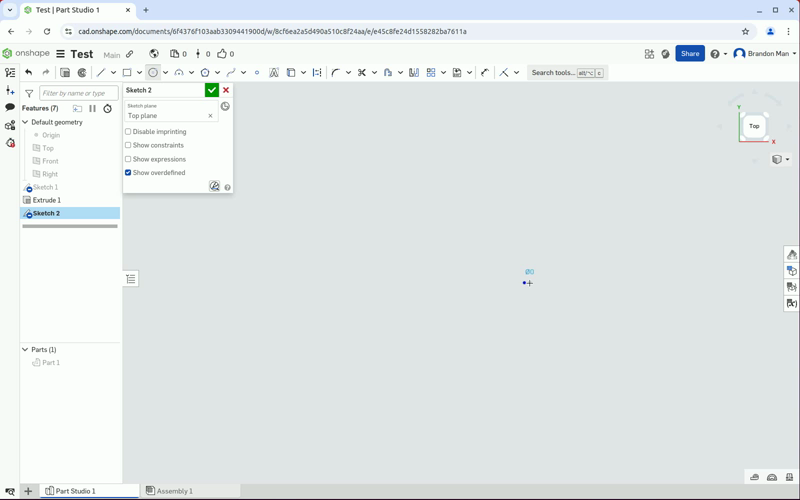
scroll(-6)
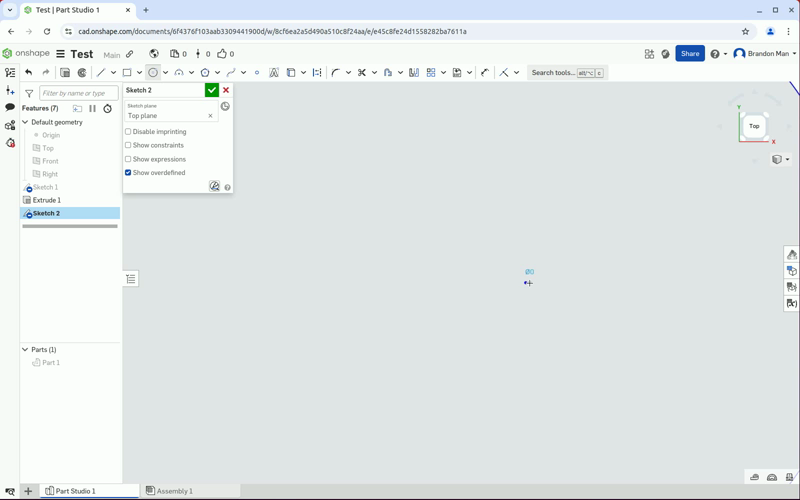
scroll(-6)
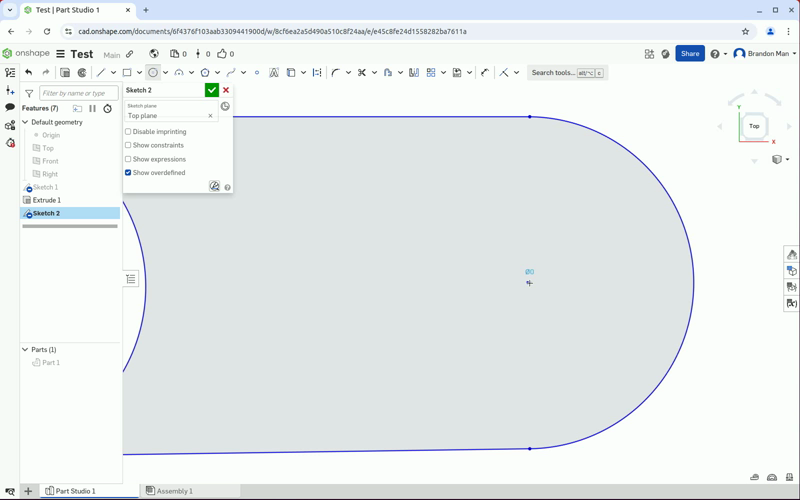
scroll(-6)
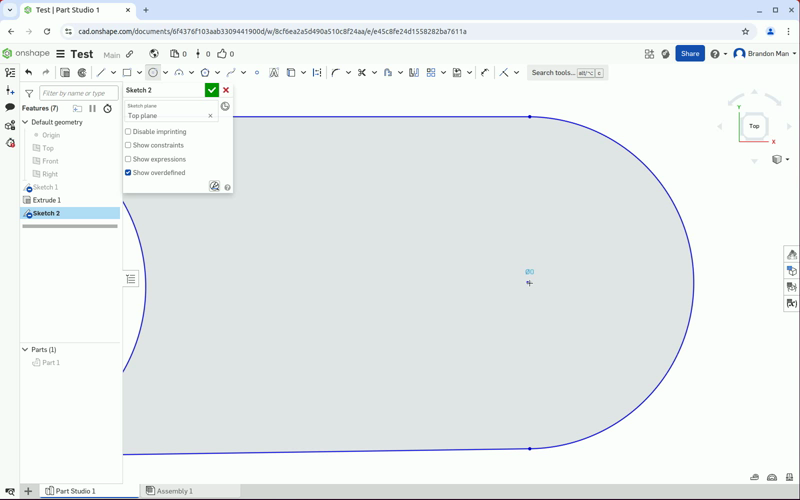
scroll(-6)
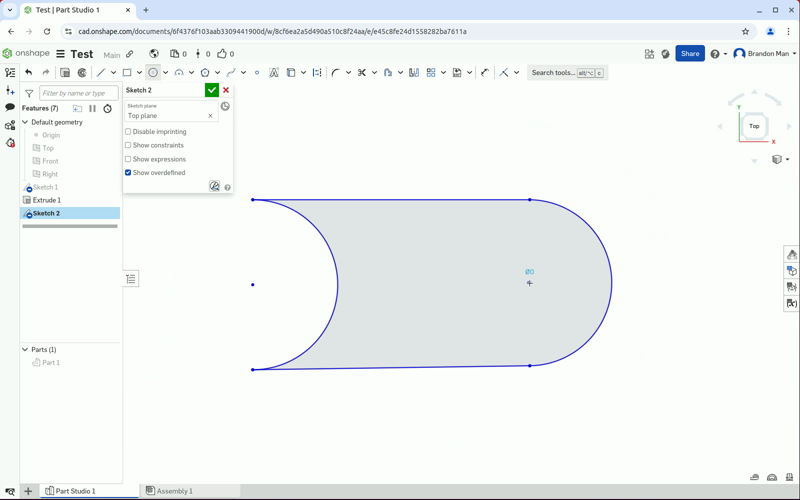
scroll(-6)
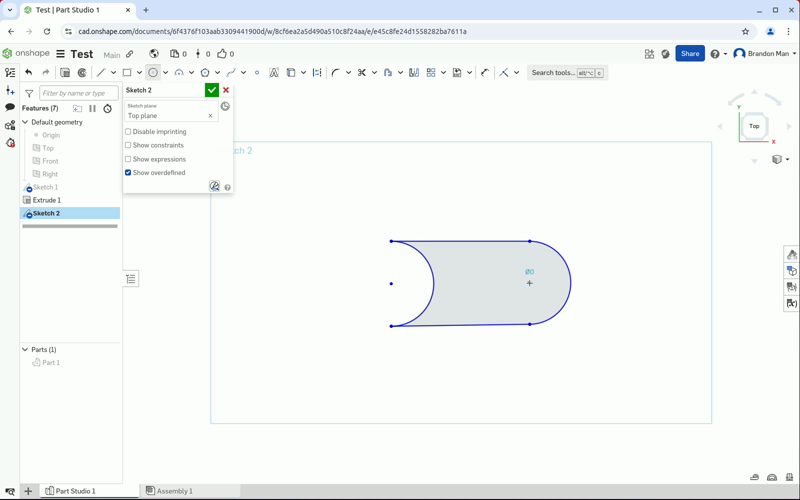
key_up(shift)
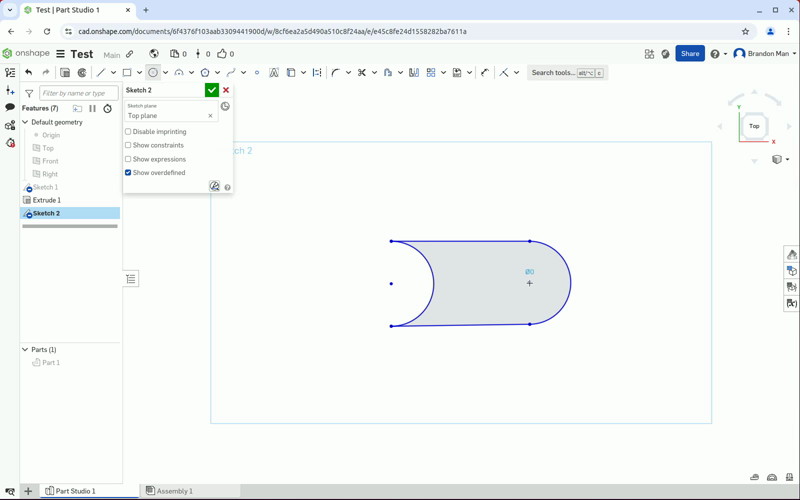
mouse_move(554, 282)
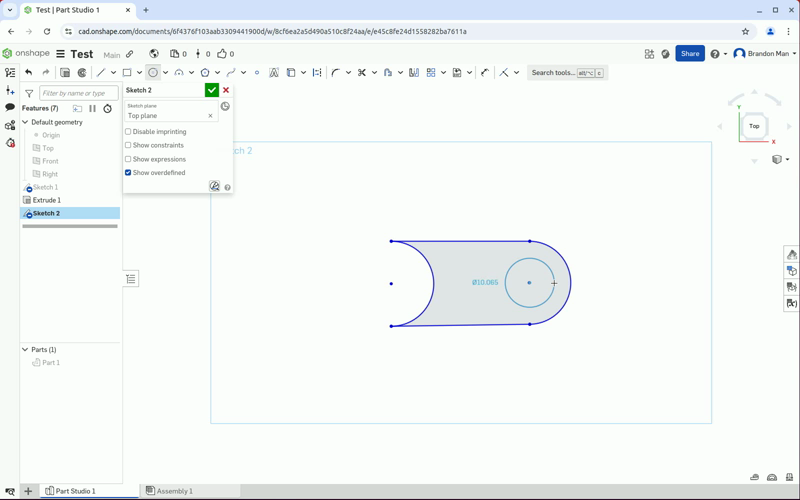
click(554, 282)
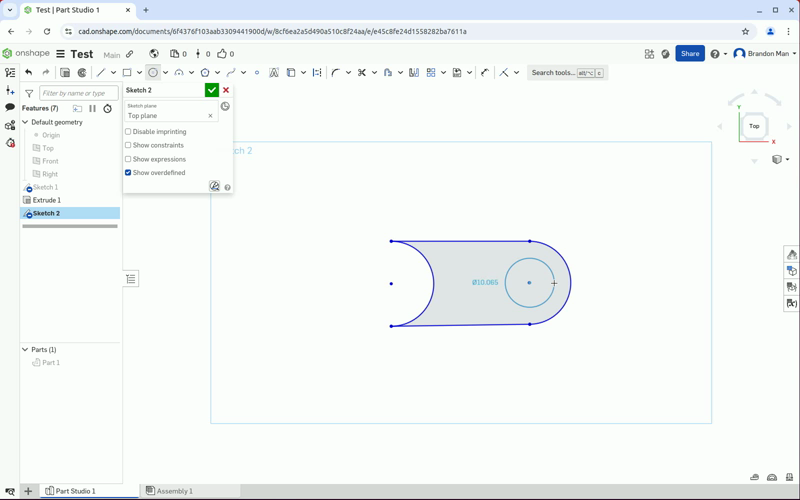
key(esc)
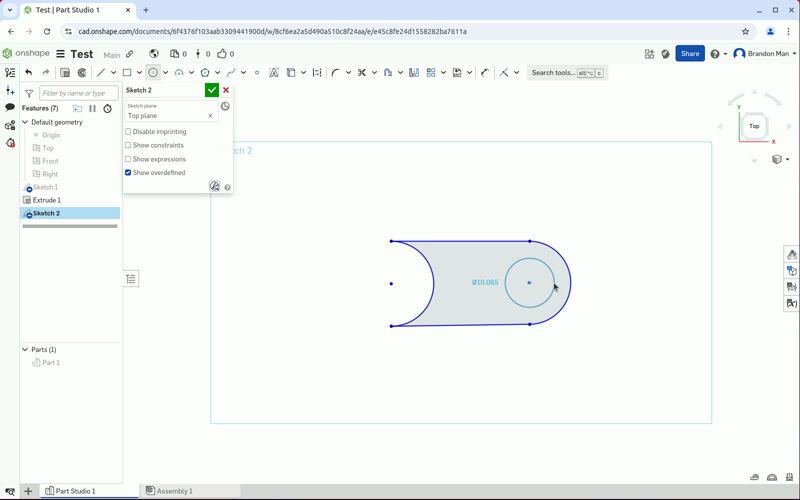
mouse_move(472, 281)
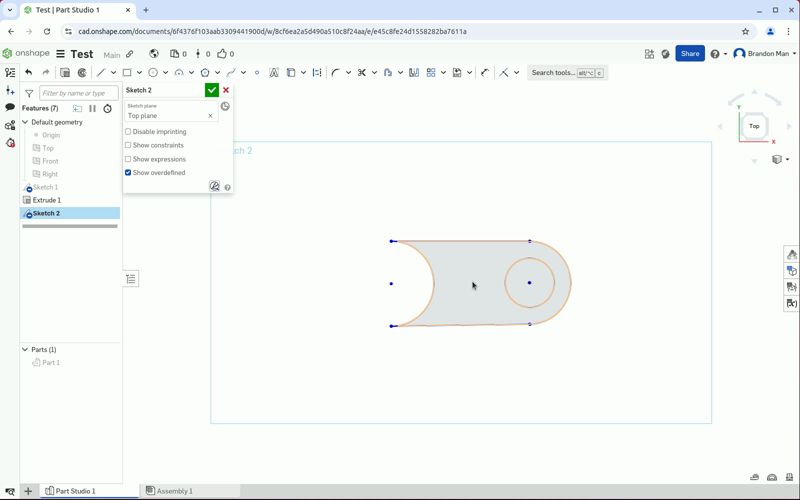
click(472, 281)
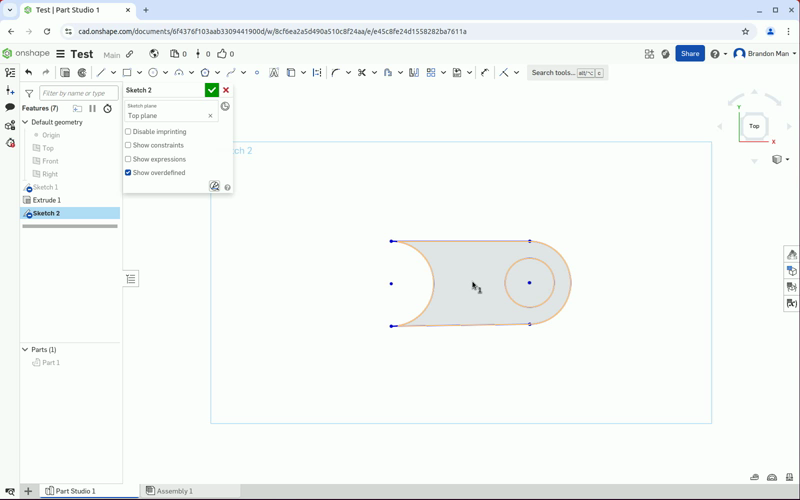
mouse_move(73, 352)
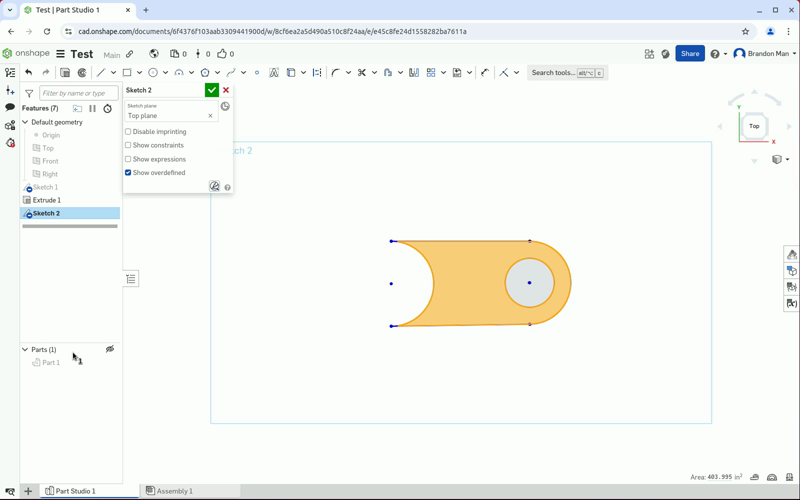
key(shift+y)
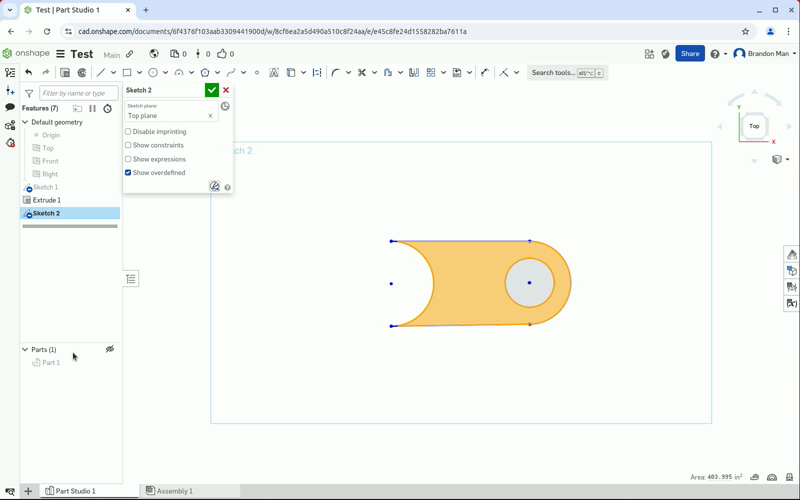
key(shift+e)
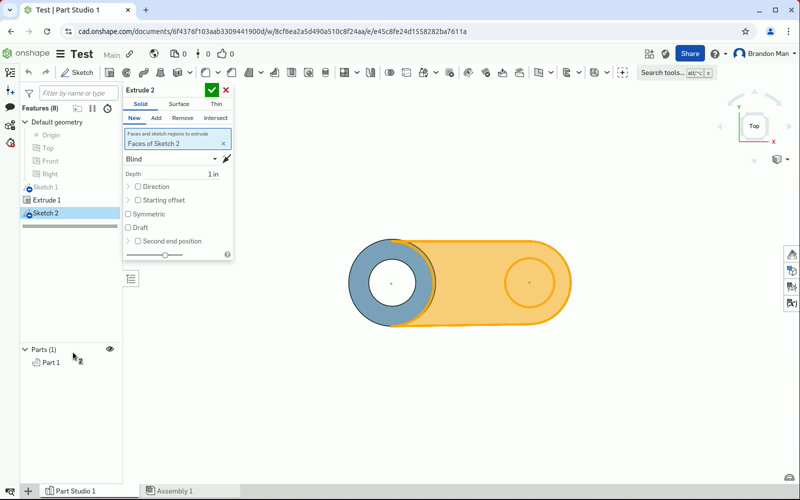
mouse_move(143, 106)
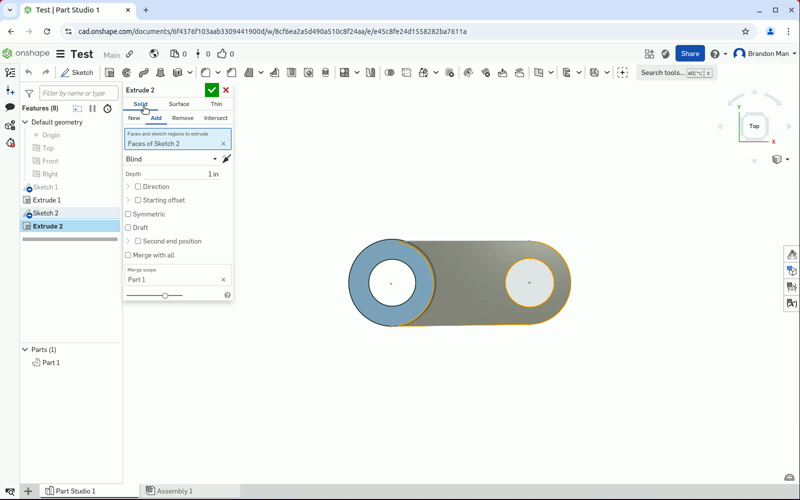
click(143, 106)
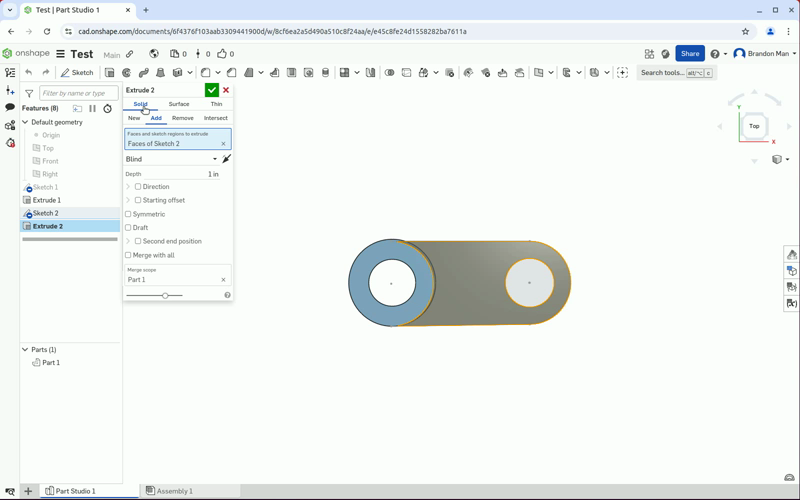
mouse_move(137, 120)
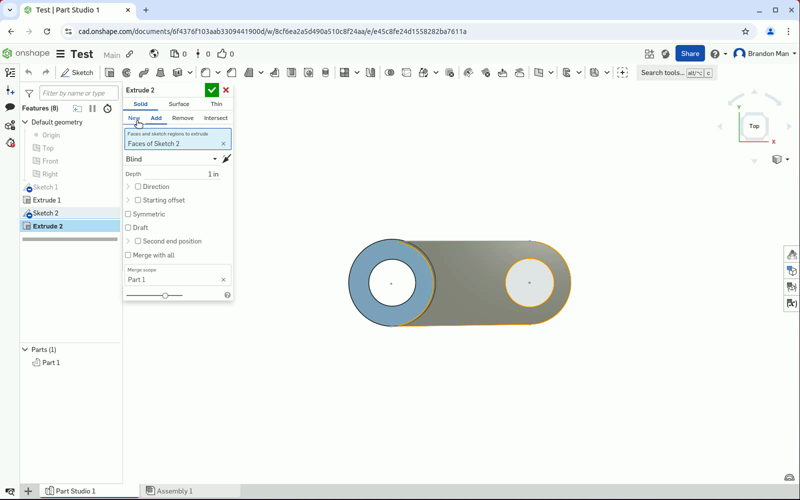
click(137, 120)
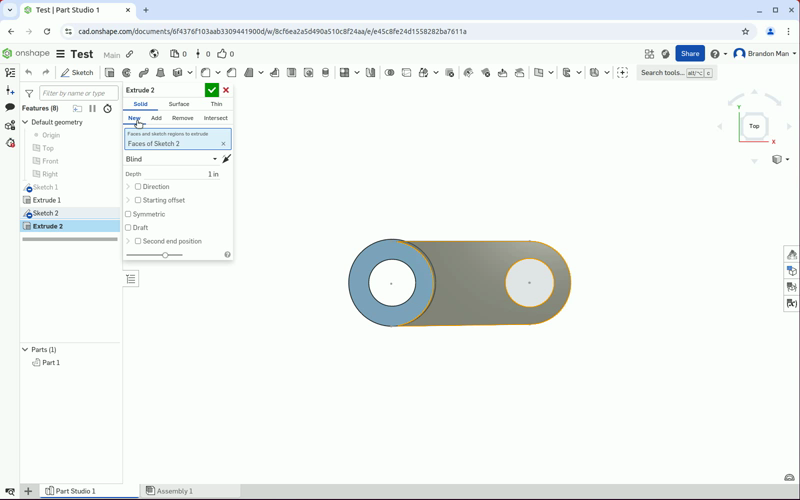
key(tab, 4)
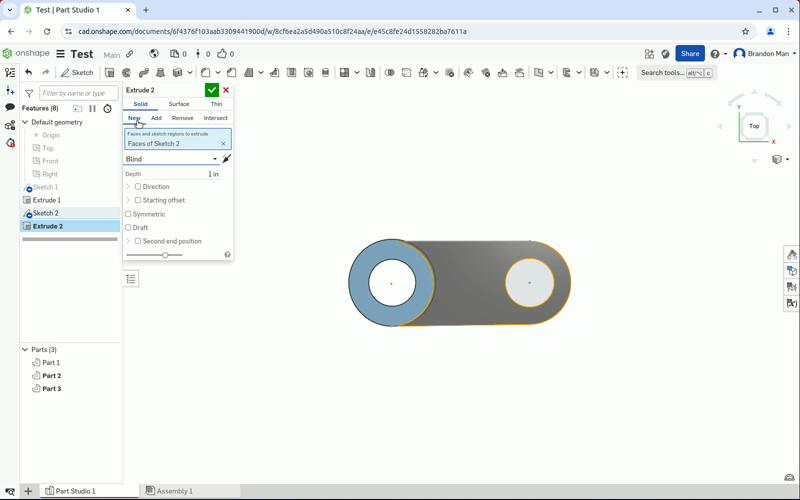
text(7.703)
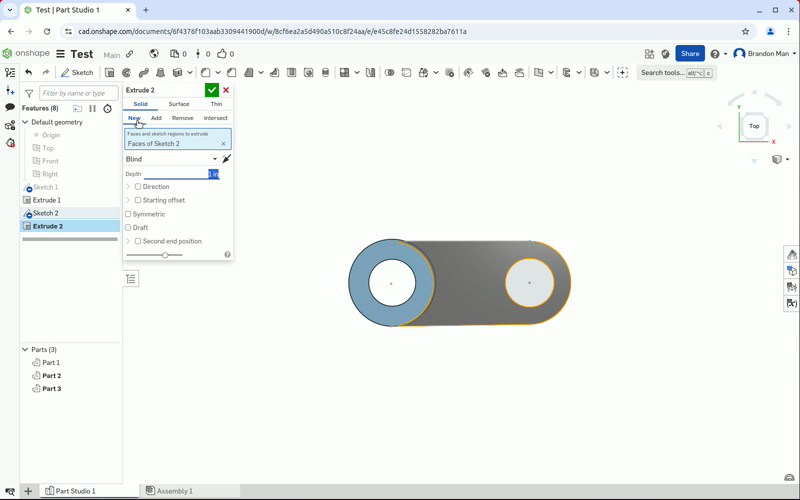
key(enter)
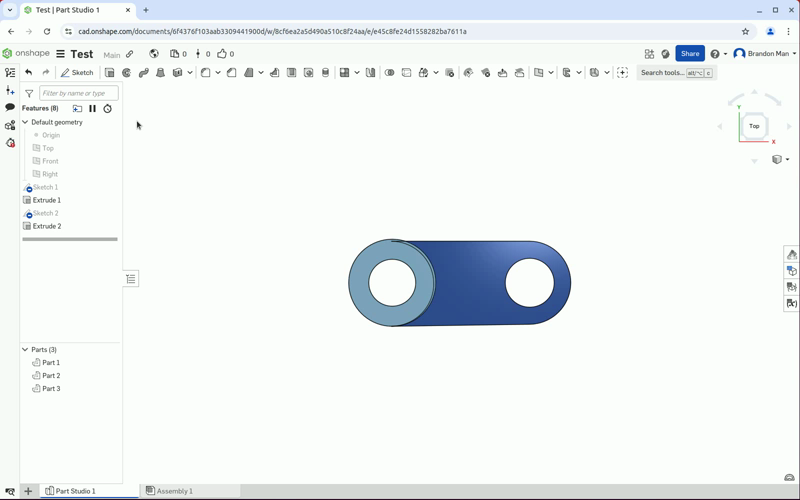
key(shift+h)
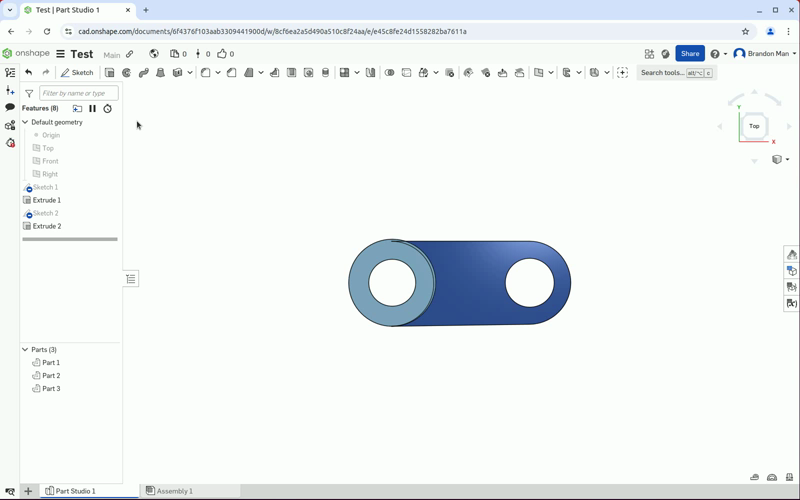
key(shift+h)
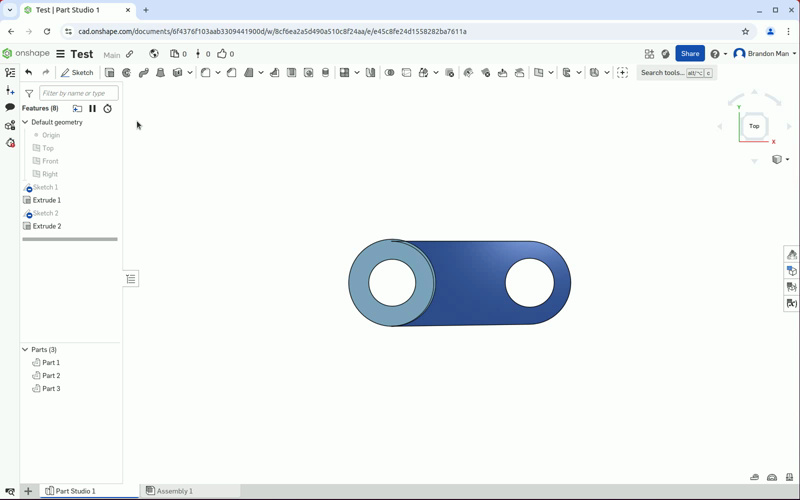
mouse_move(73, 189)
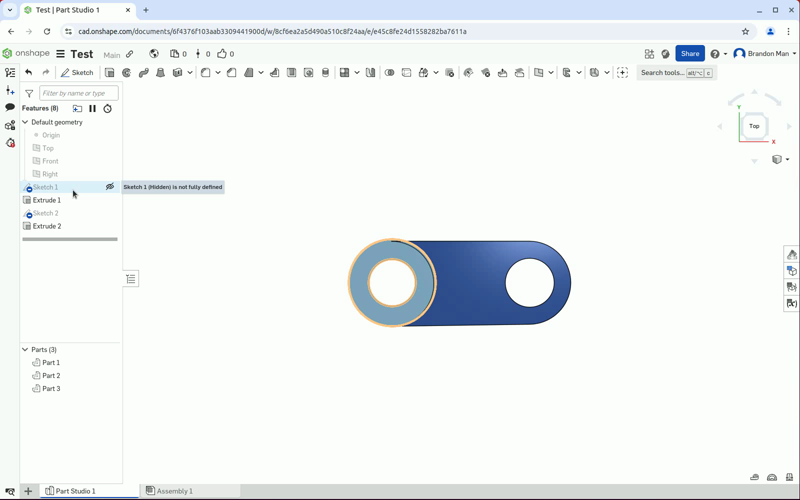
click(73, 189)
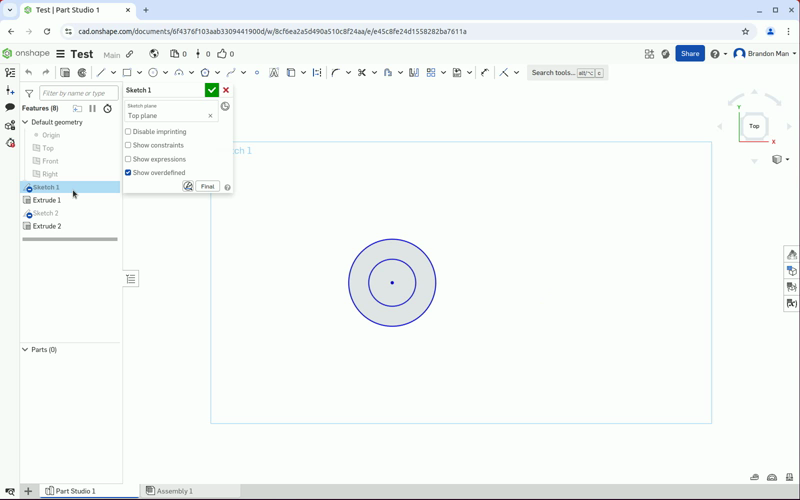
mouse_move(229, 92)
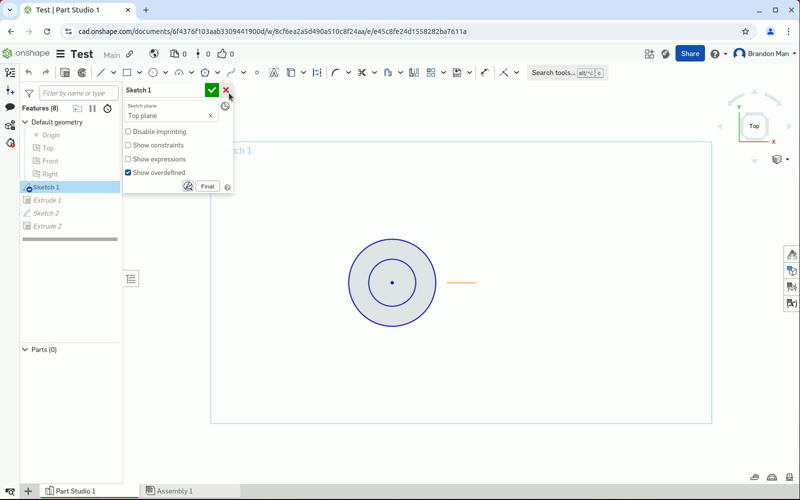
click(229, 92)
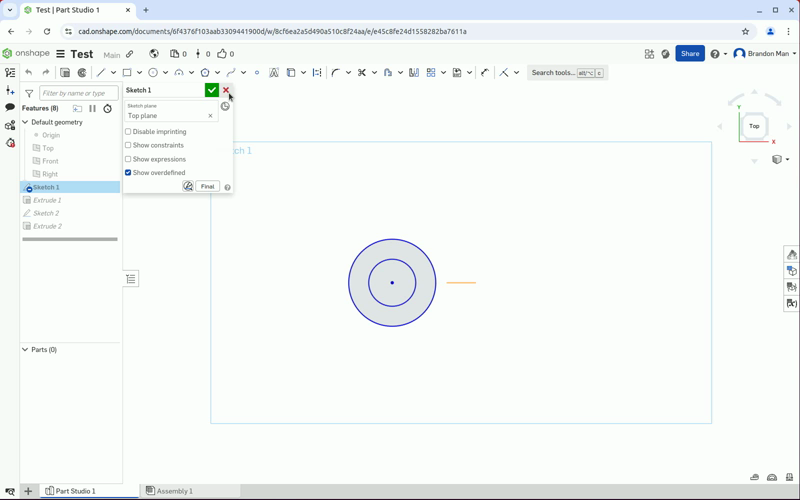
key(shift+s)
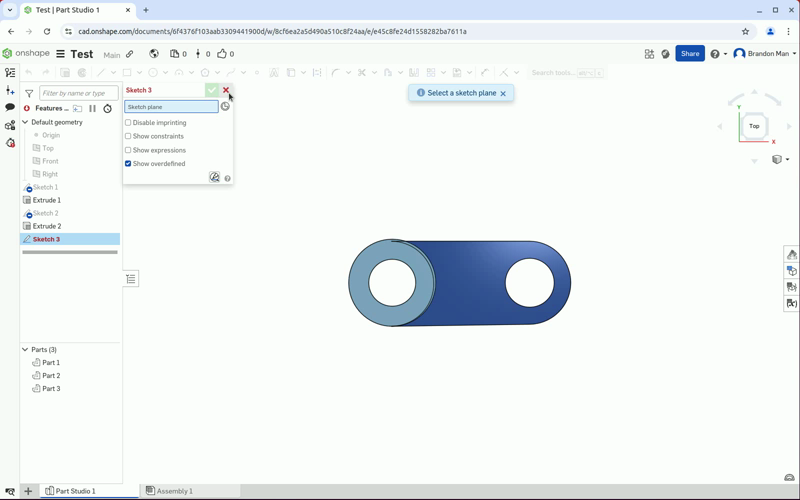
mouse_move(73, 150)
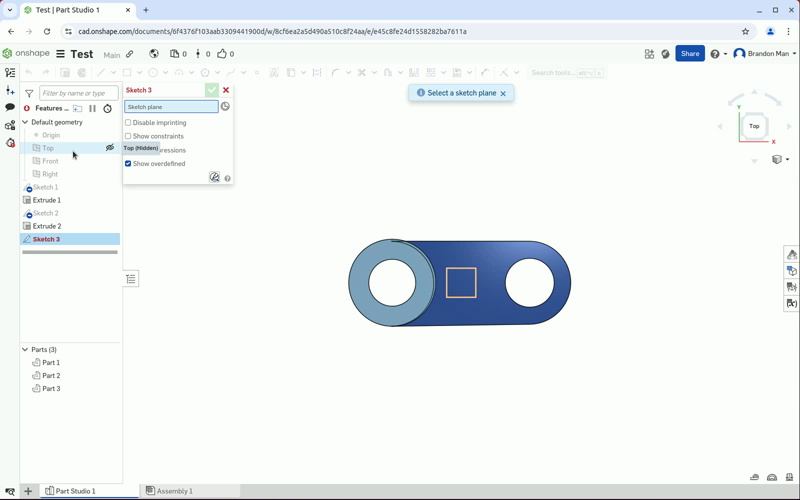
click(73, 150)
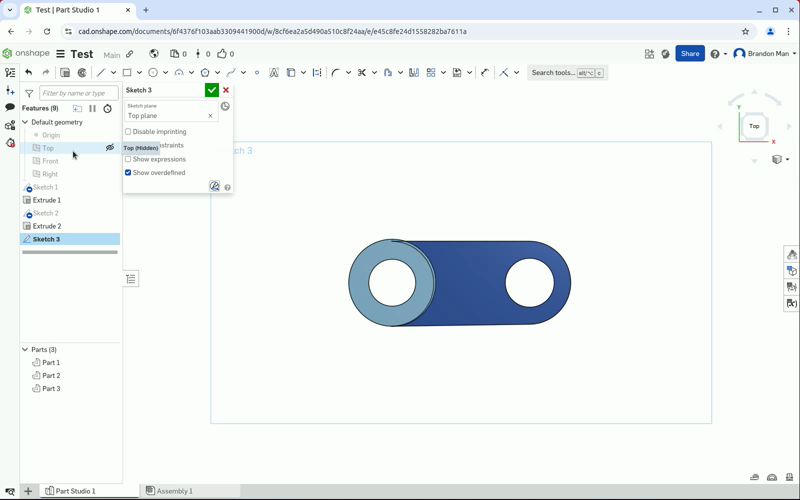
mouse_move(73, 352)
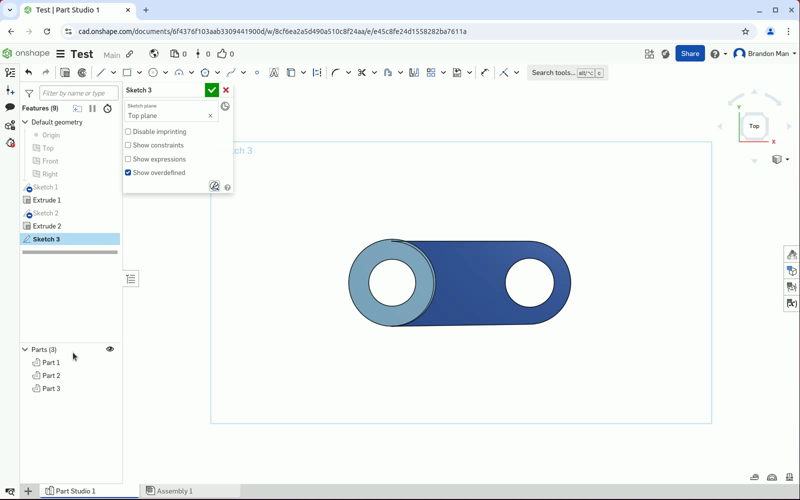
key(y)
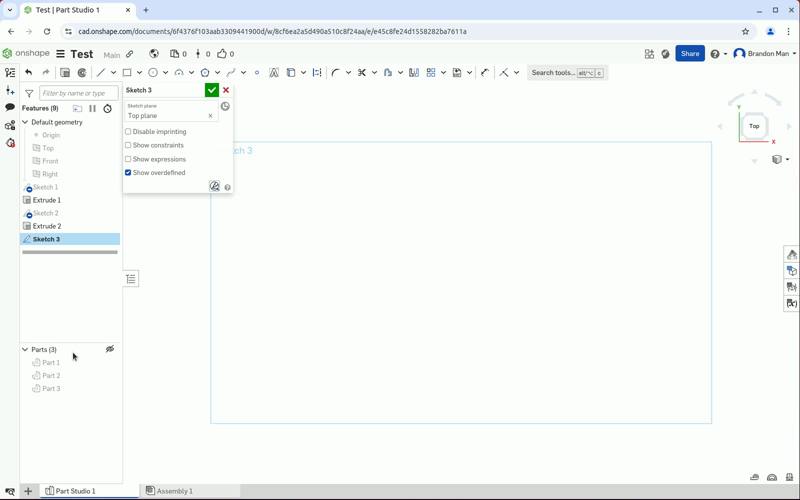
key(c)
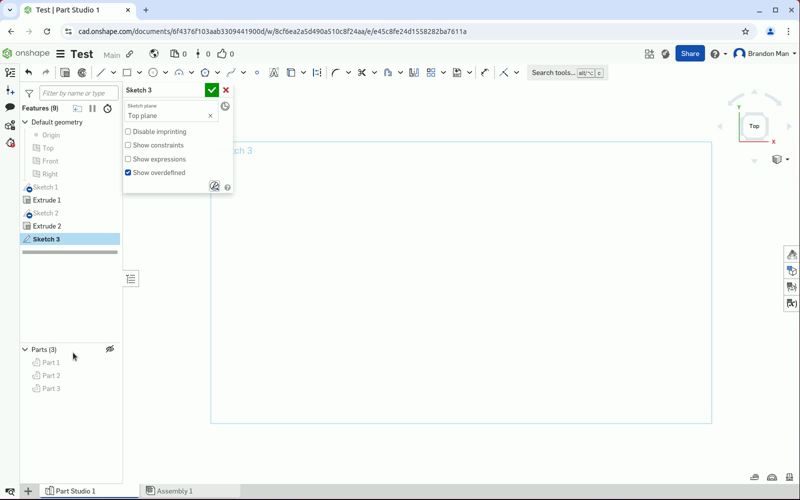
key_down(shift)
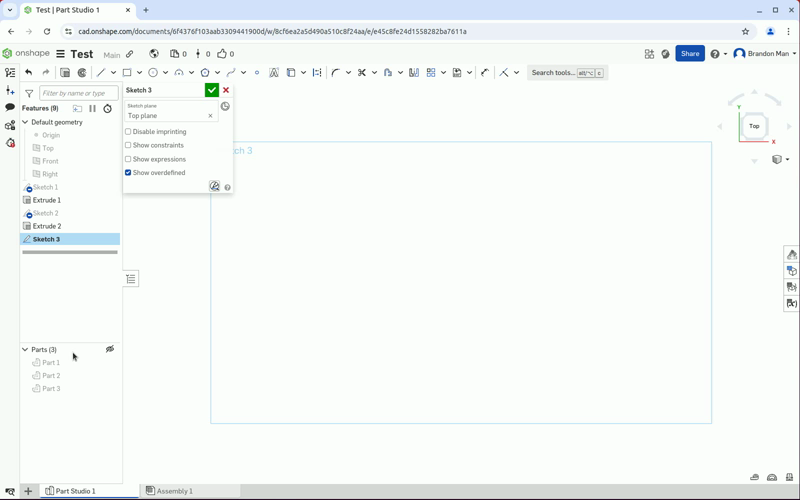
mouse_move(392, 282)
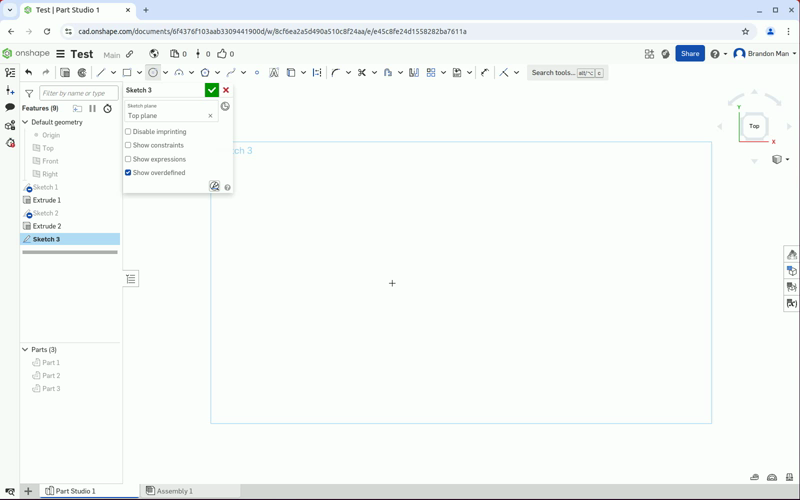
click(392, 282)
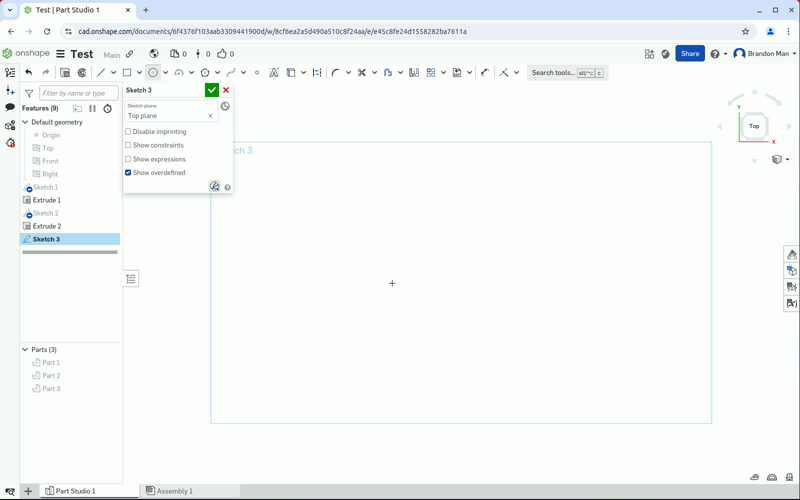
key_up(shift)
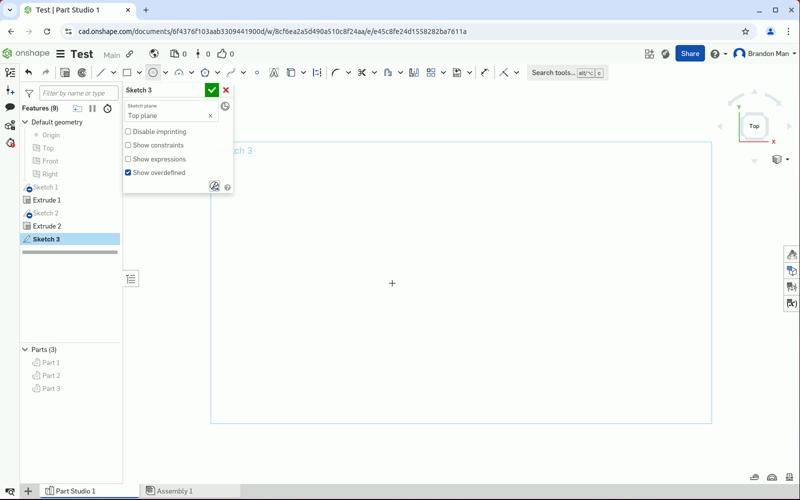
mouse_move(435, 282)
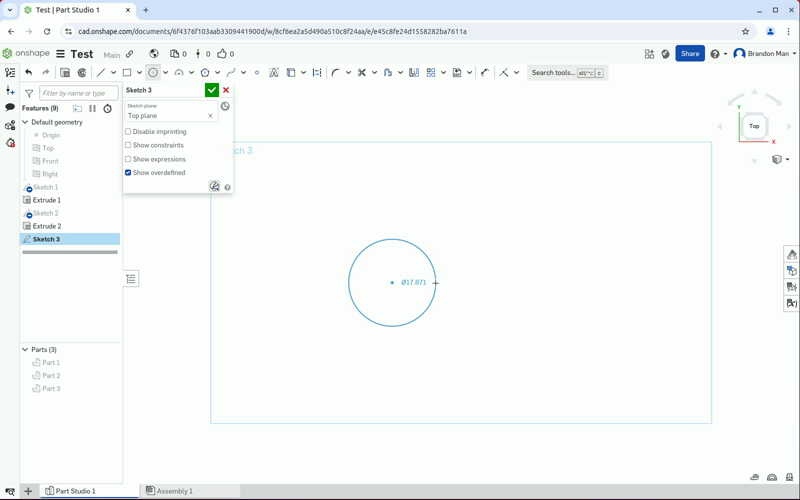
click(435, 282)
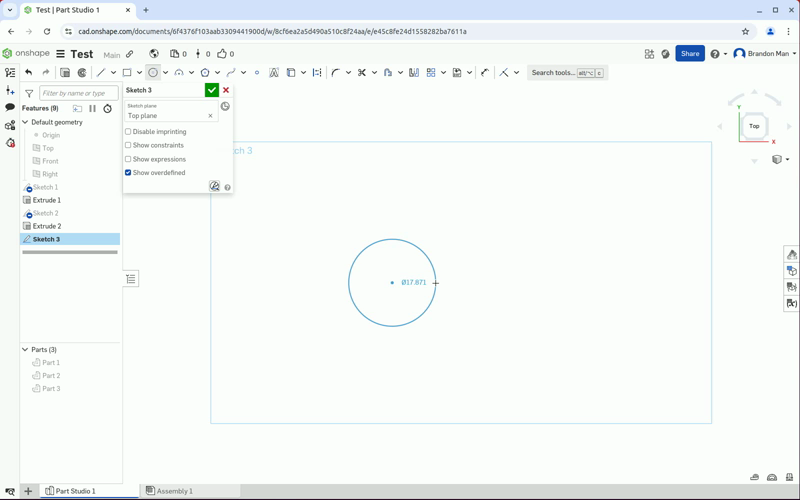
key(esc)
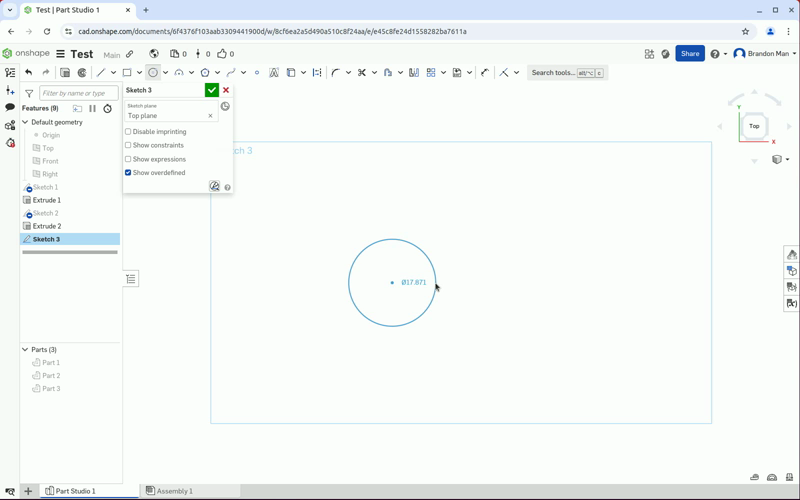
key(c)
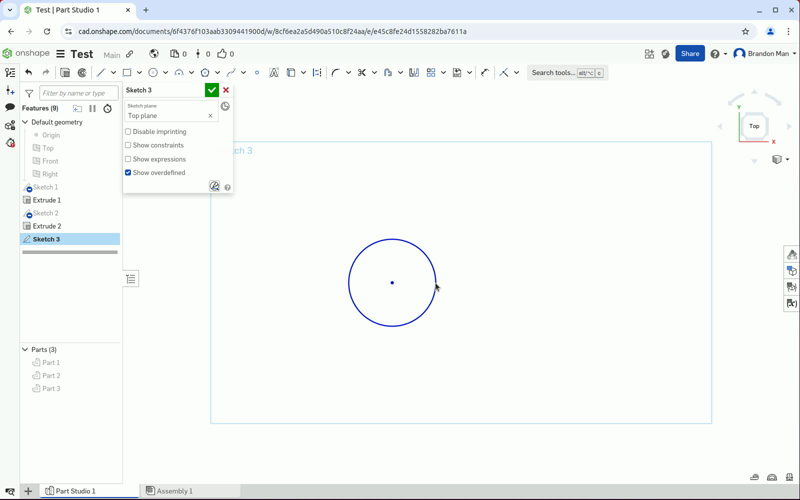
key_down(shift)
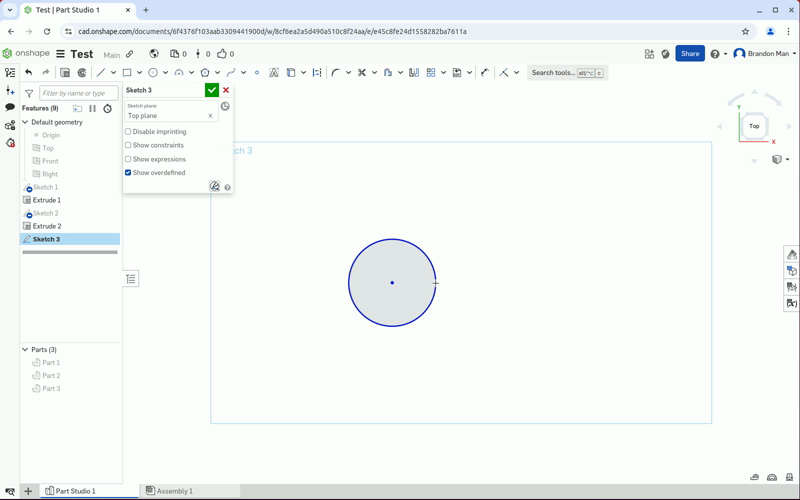
mouse_move(392, 282)
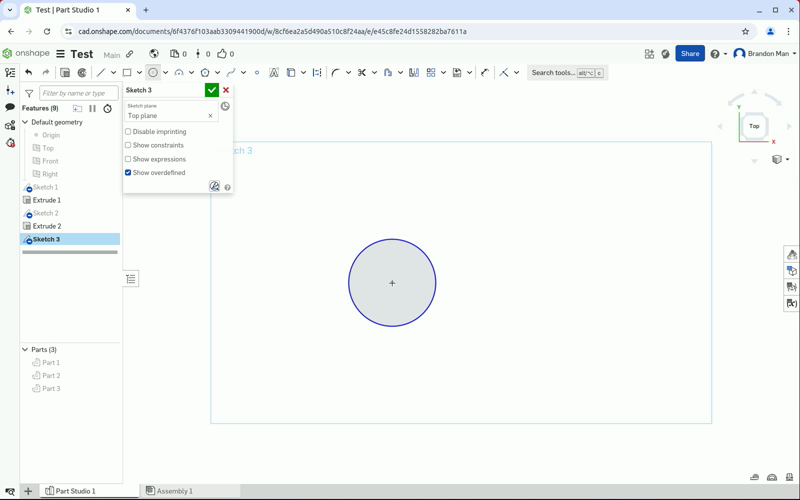
click(392, 282)
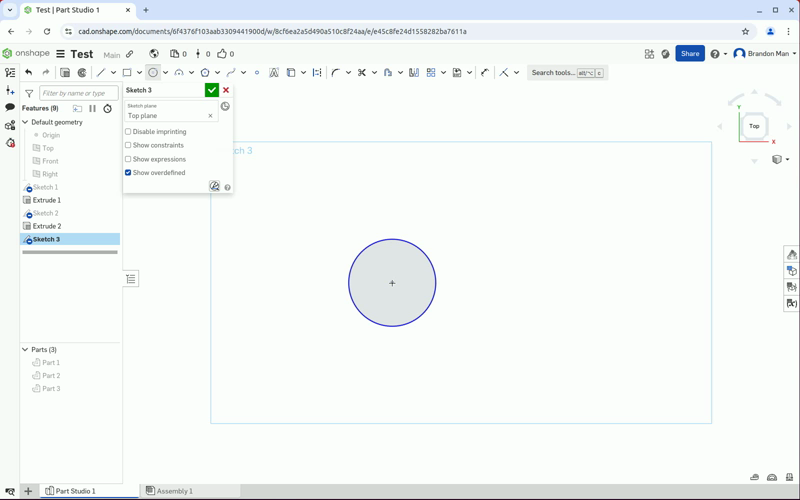
key_up(shift)
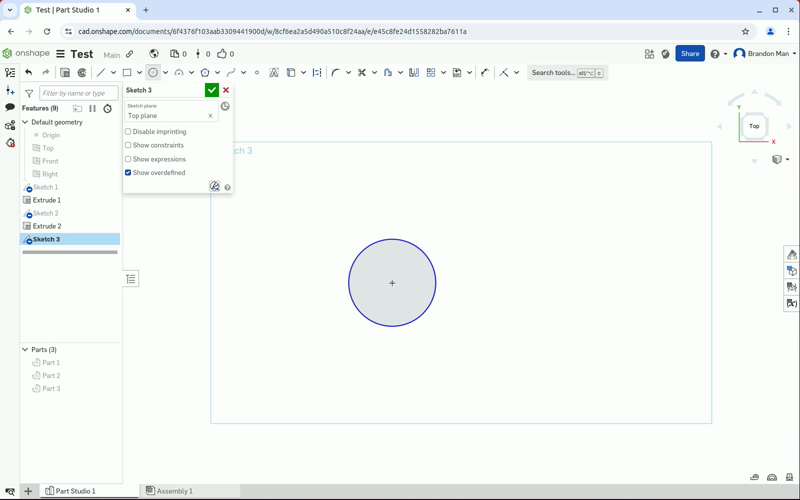
mouse_move(415, 282)
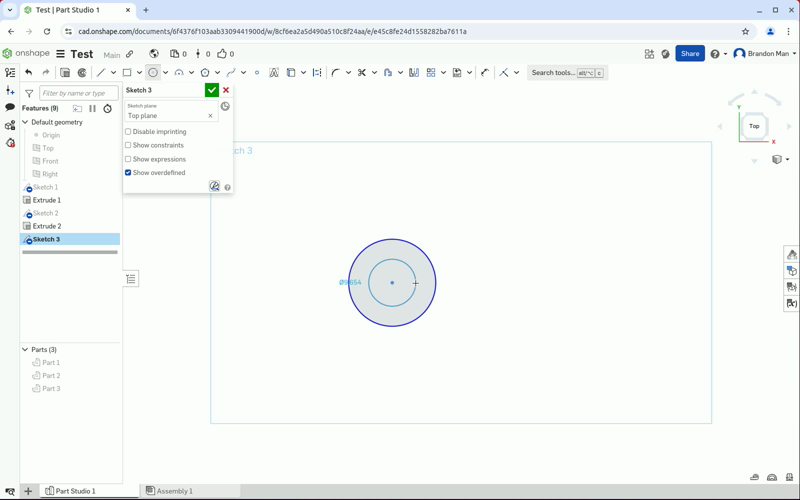
click(415, 282)
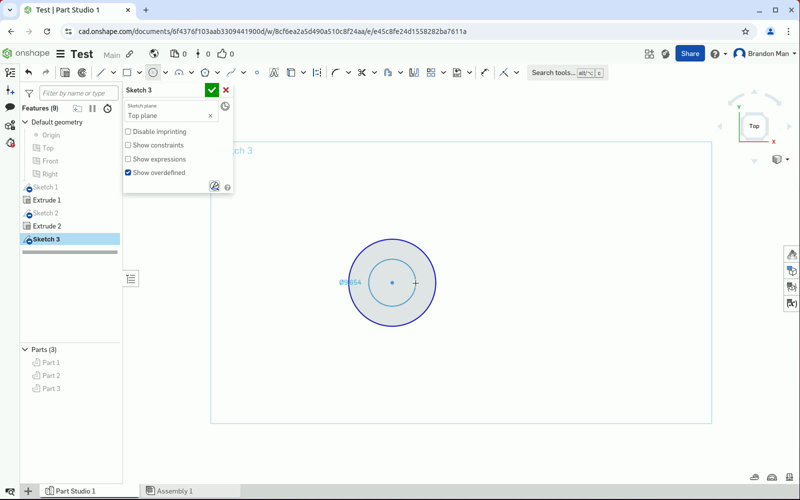
key(esc)
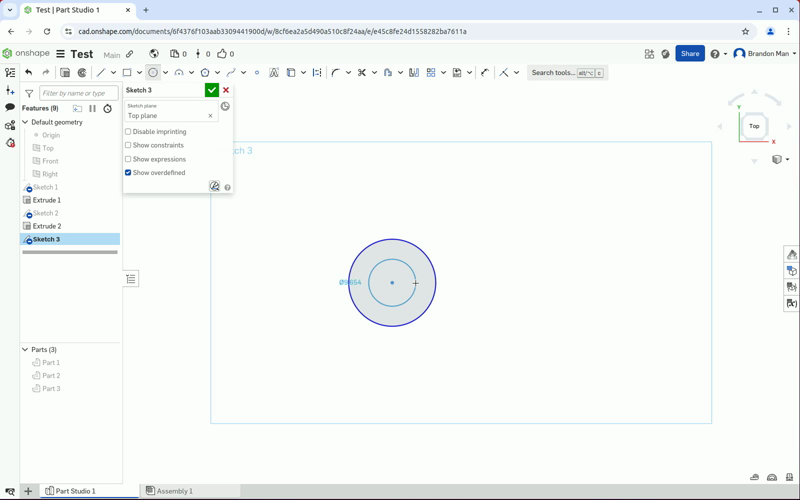
mouse_move(417, 304)
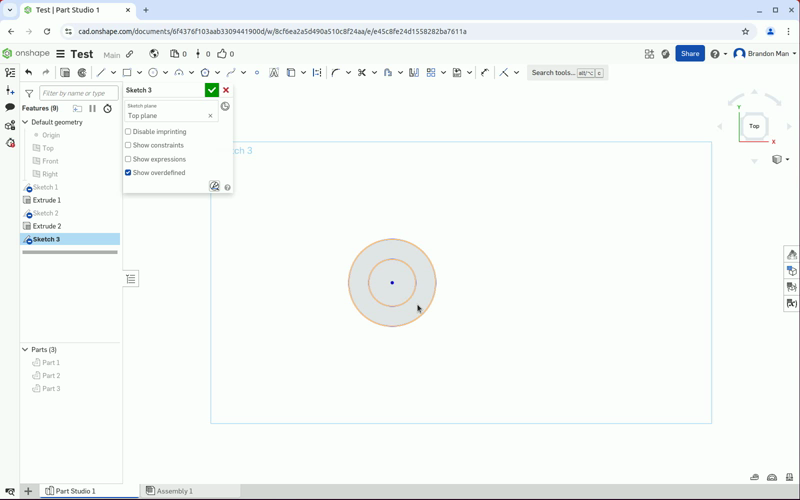
click(417, 304)
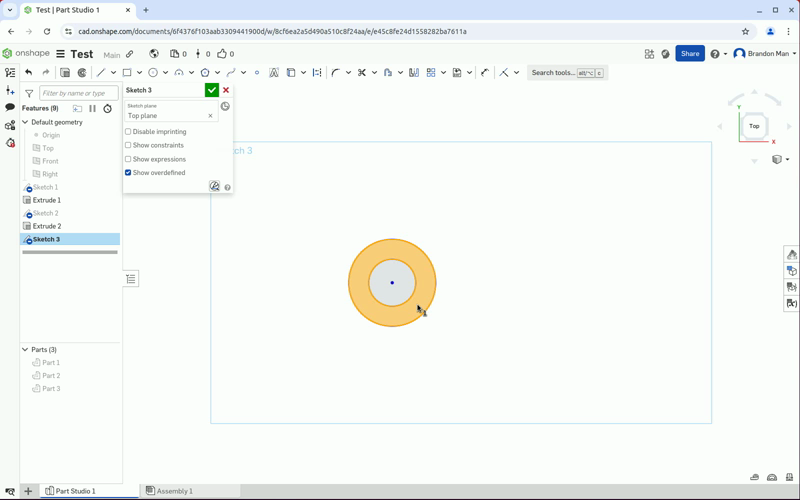
mouse_move(73, 352)
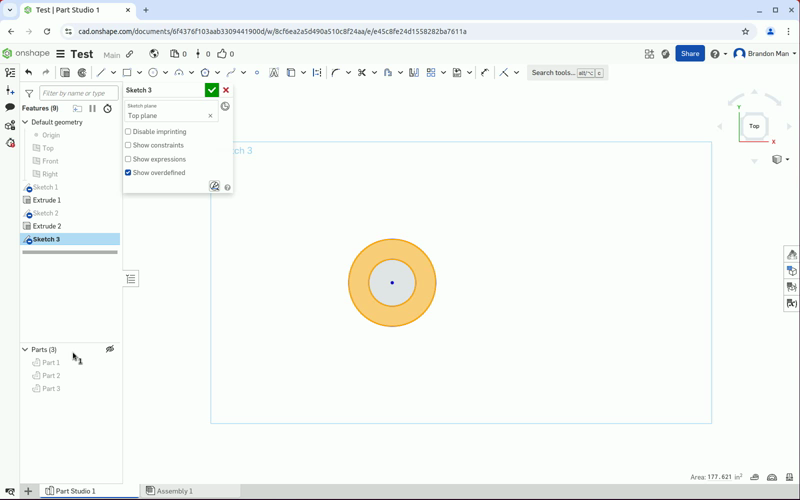
key(shift+y)
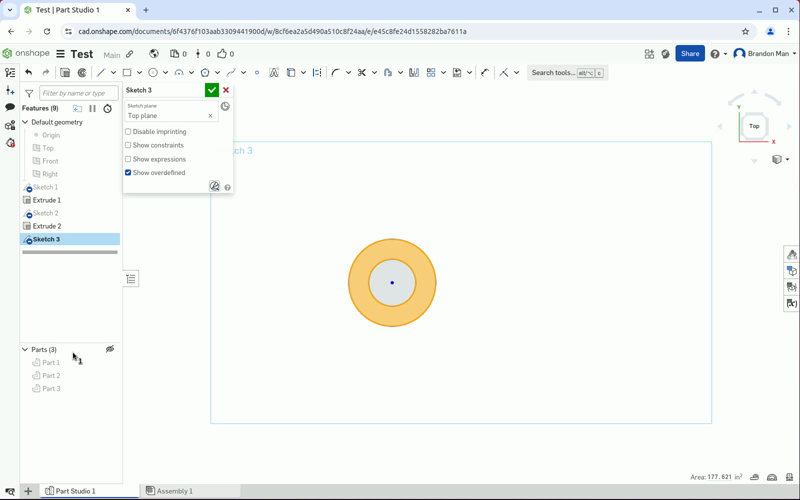
key(shift+e)
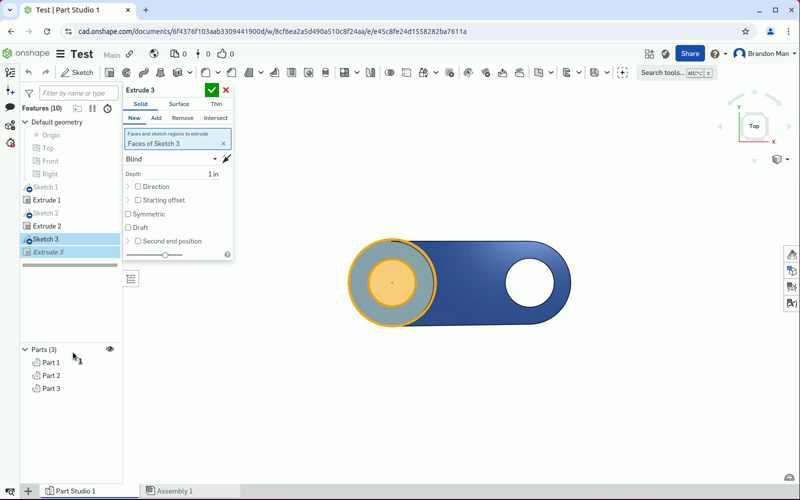
mouse_move(143, 106)
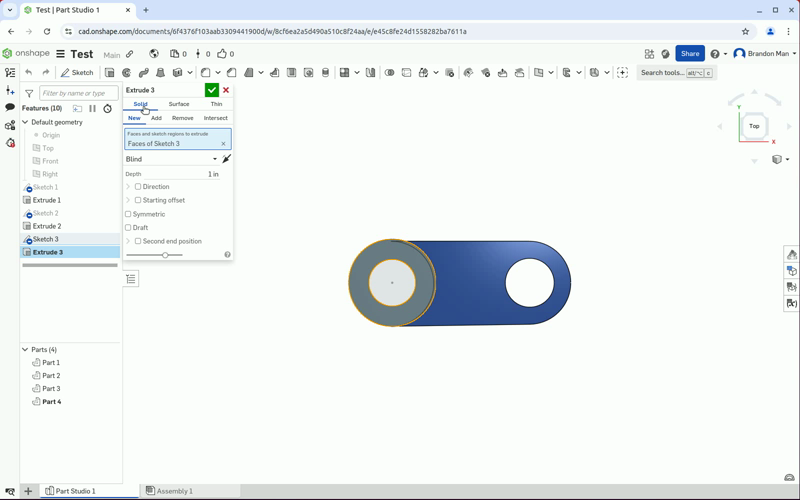
click(143, 106)
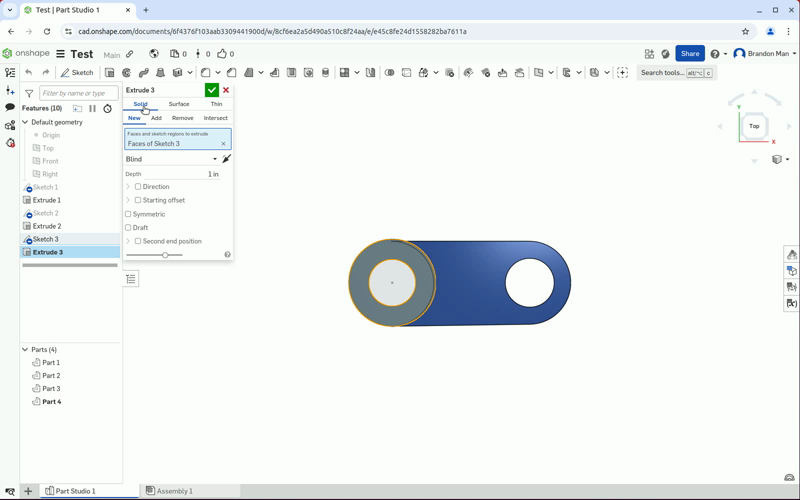
mouse_move(137, 120)
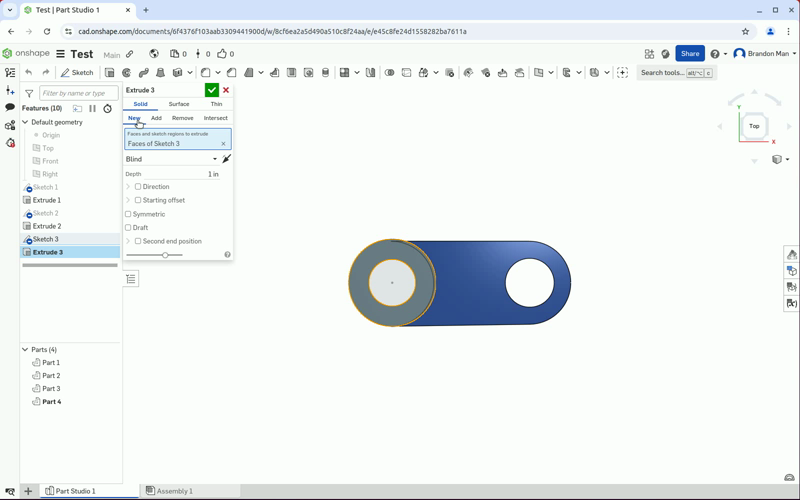
click(137, 120)
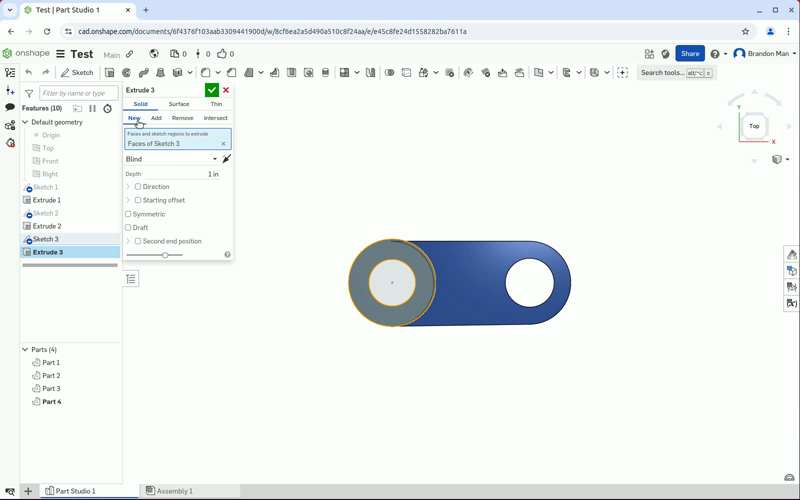
key(tab, 4)
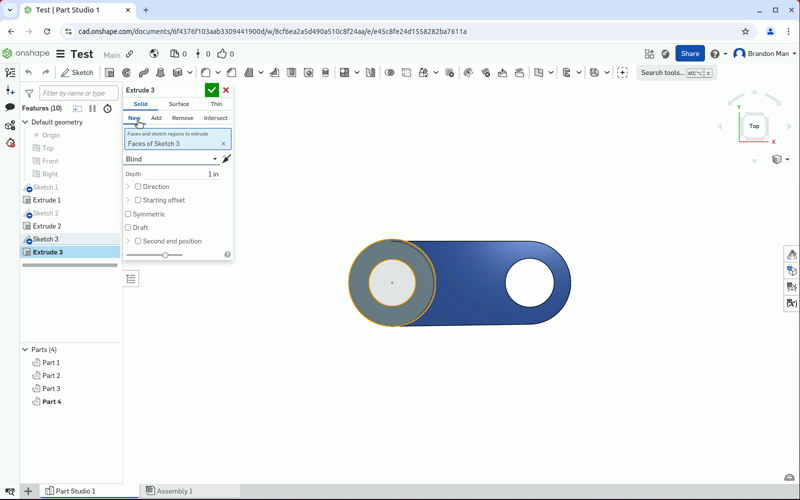
text(15.165)
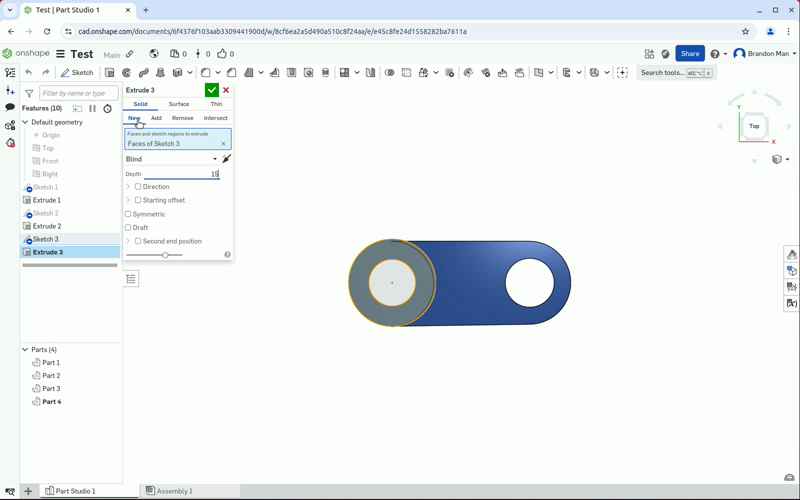
key(enter)
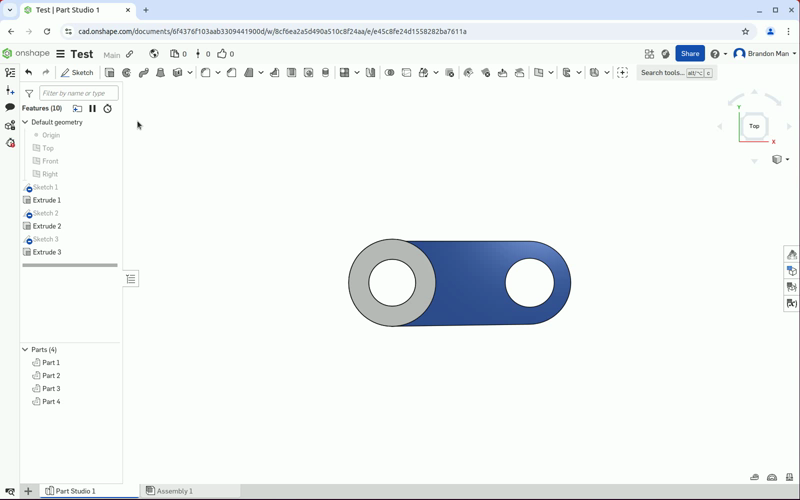
key(shift+h)
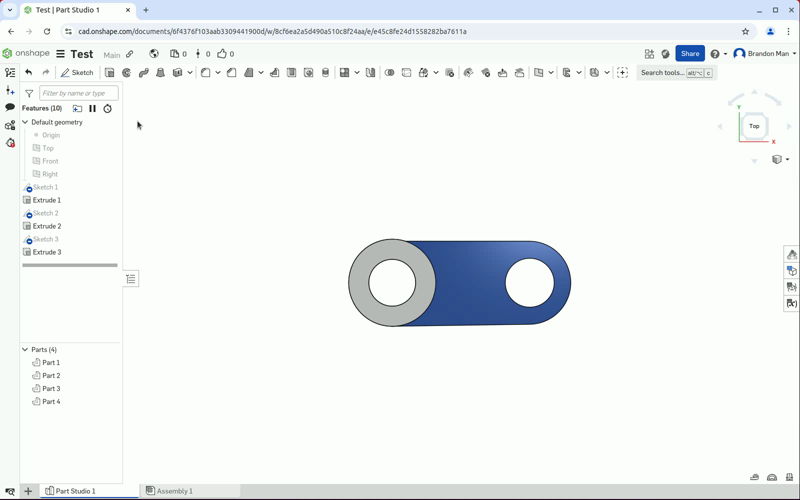
key(shift+h)
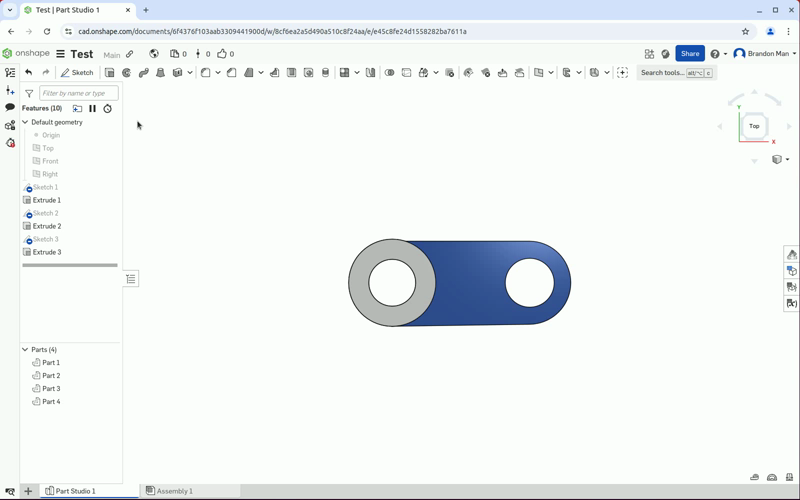
key(shift+7)
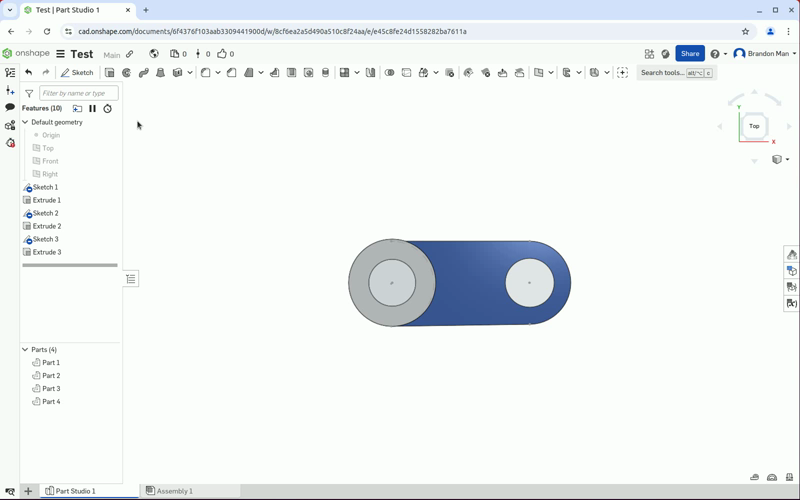
key(up, 3)
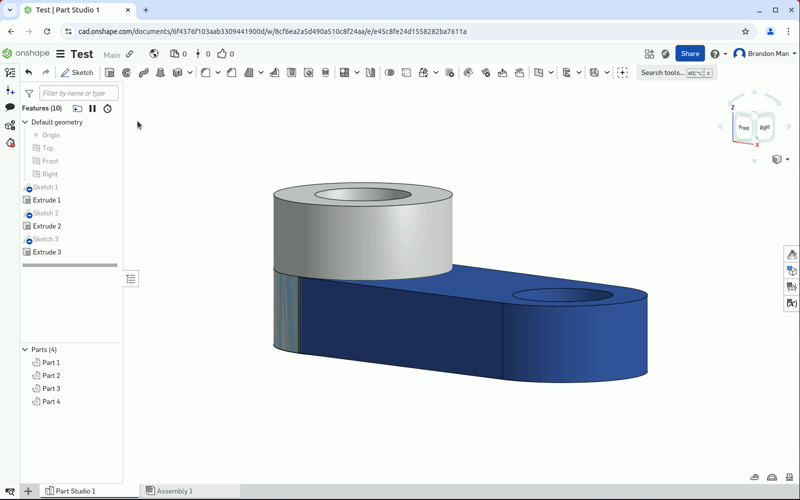
key(left, 3)
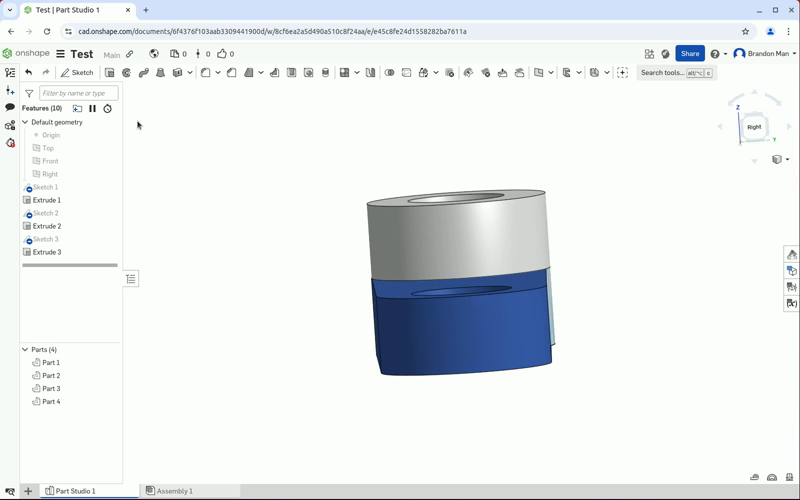
key(right, 3)
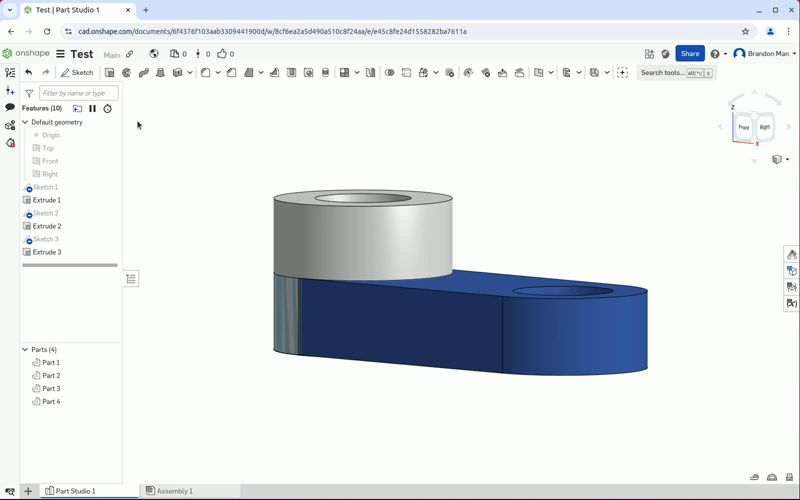
key(down, 3)
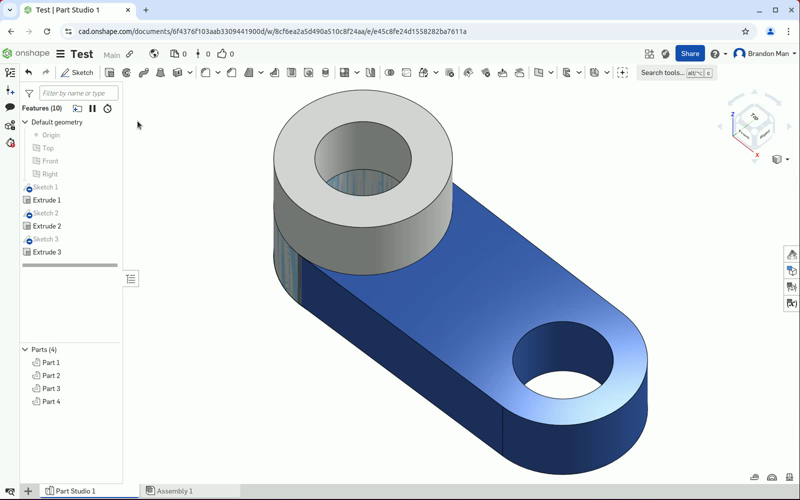
mouse_move(73, 189)
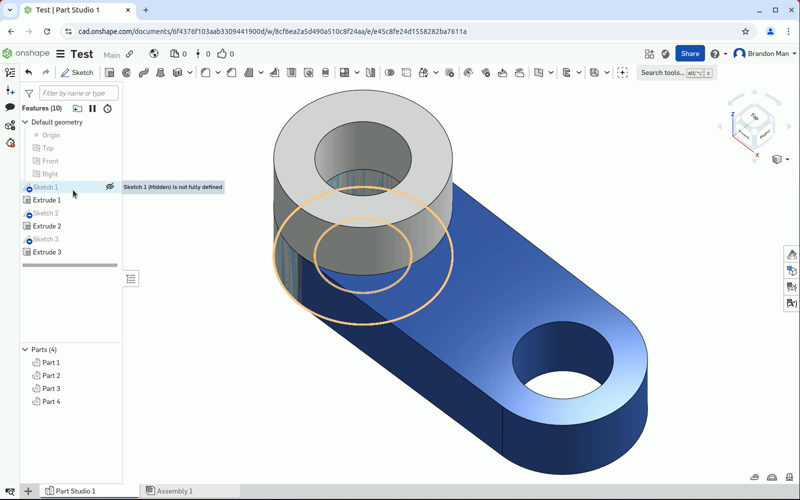
click(73, 189)